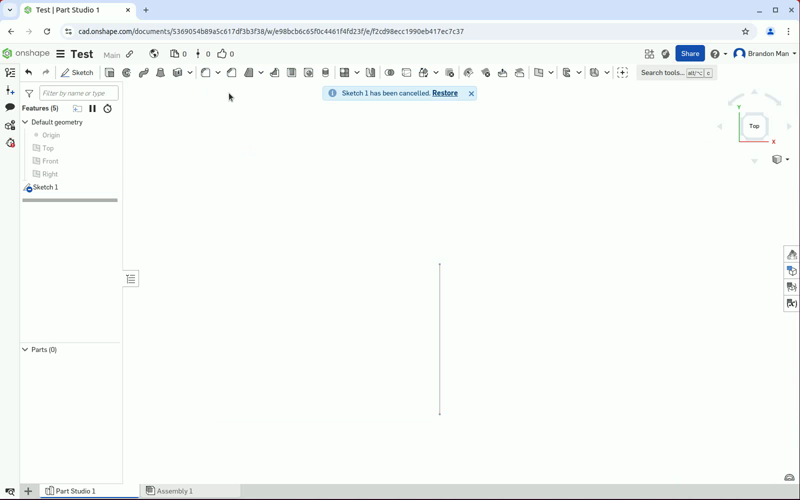
key(shift+h)
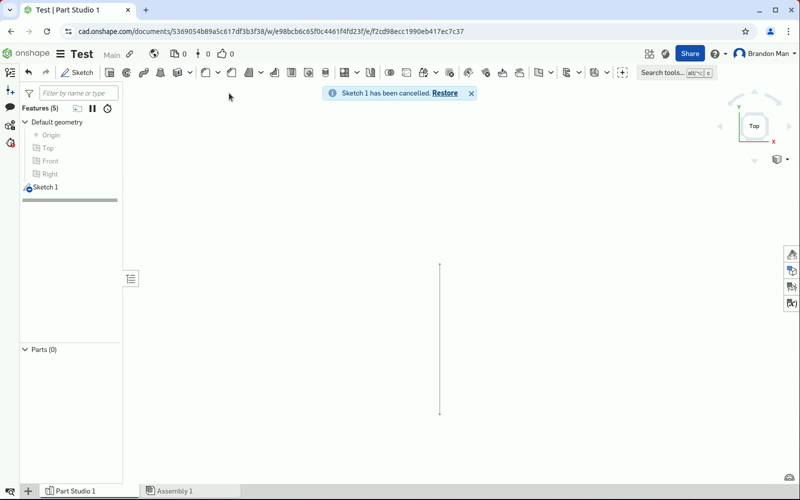
key(shift+s)
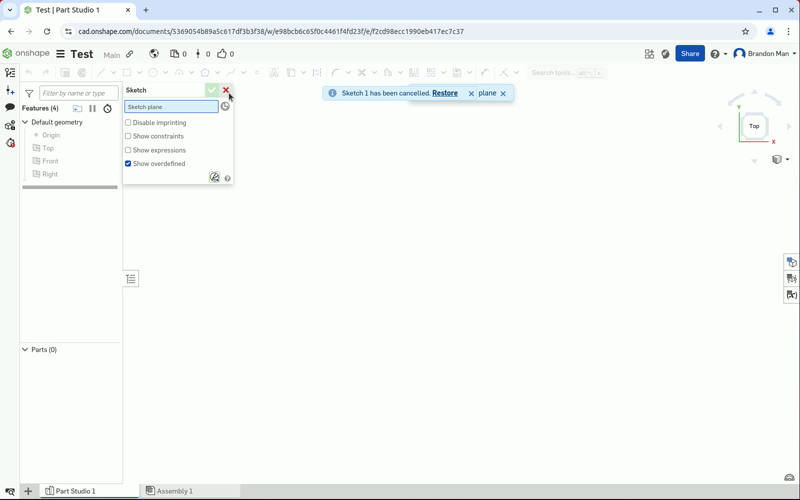
mouse_move(73, 150)
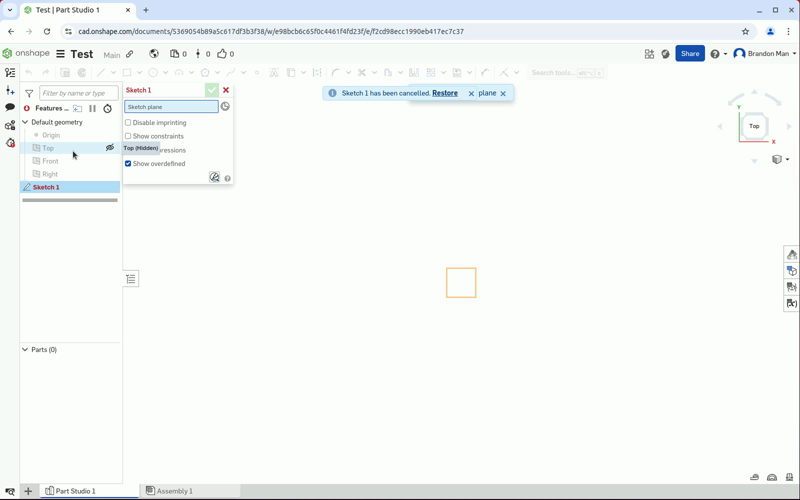
click(73, 150)
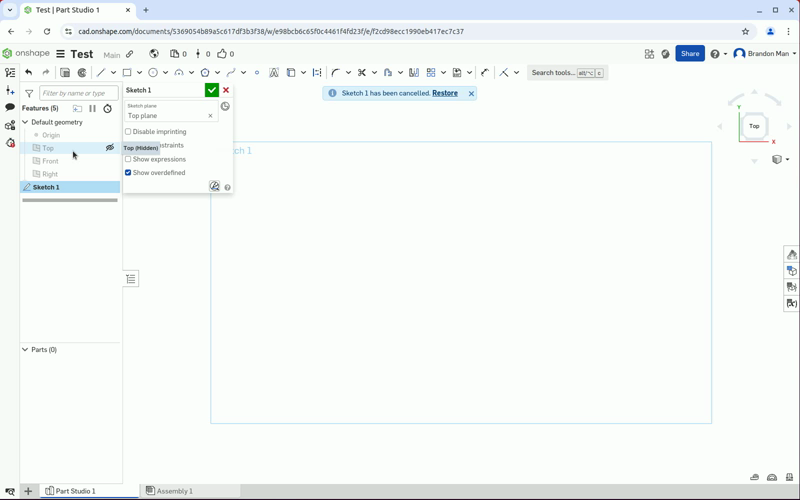
mouse_move(73, 352)
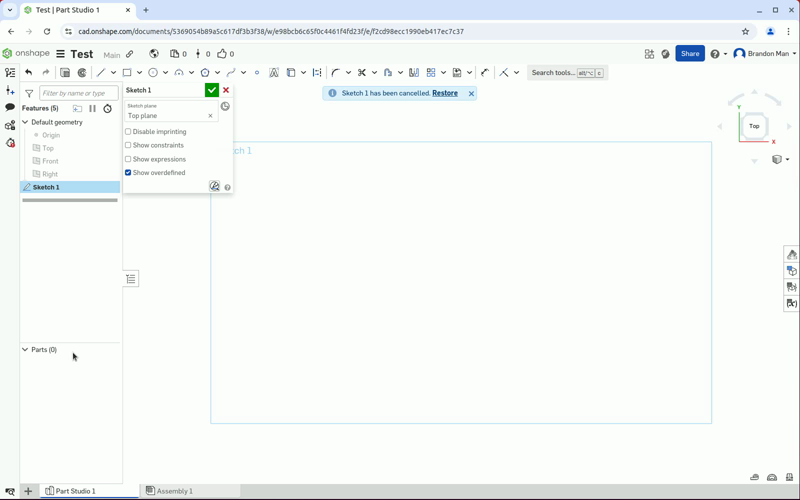
key(y)
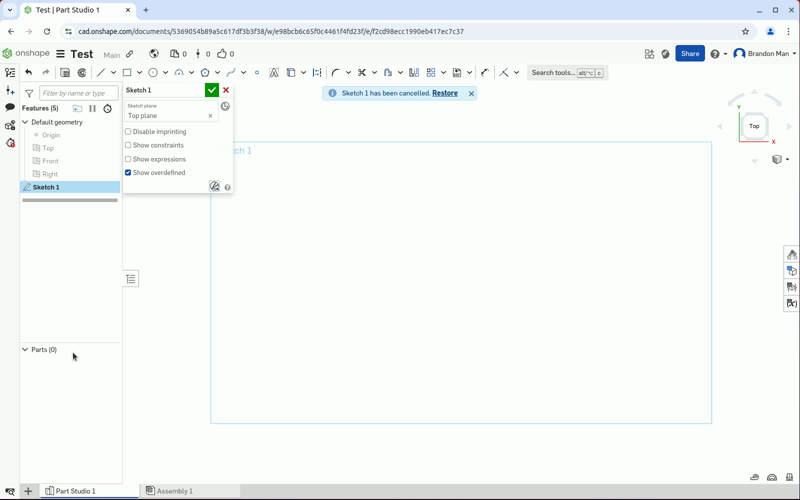
key(l)
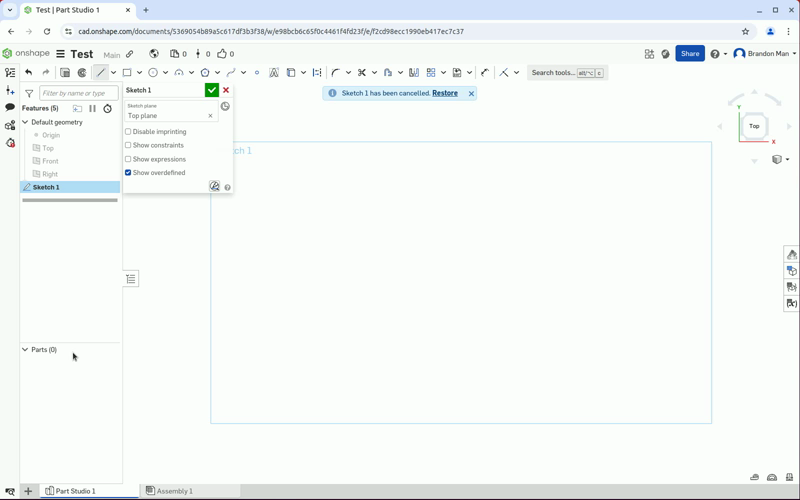
key_down(shift)
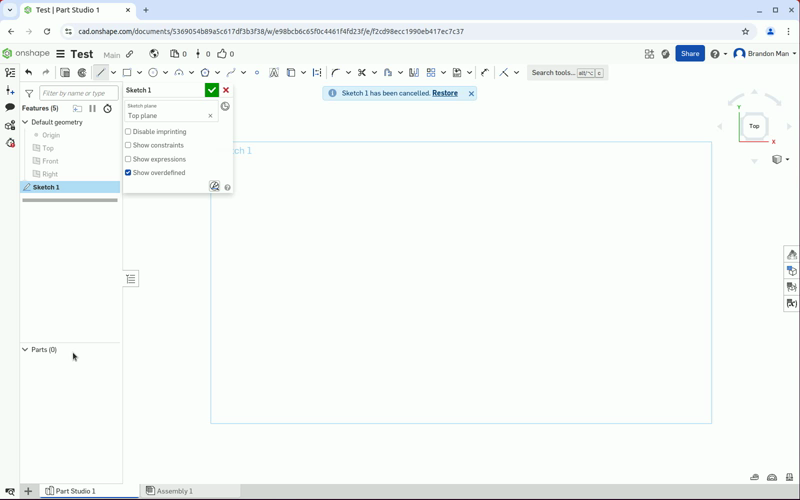
mouse_move(375, 382)
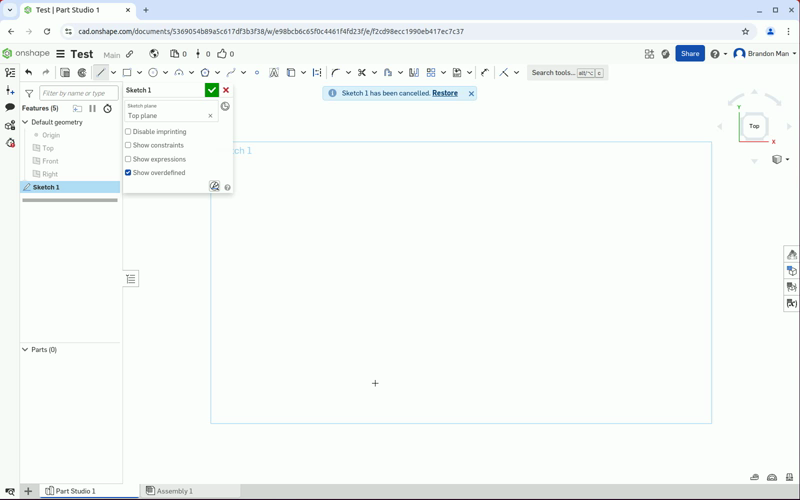
click(375, 382)
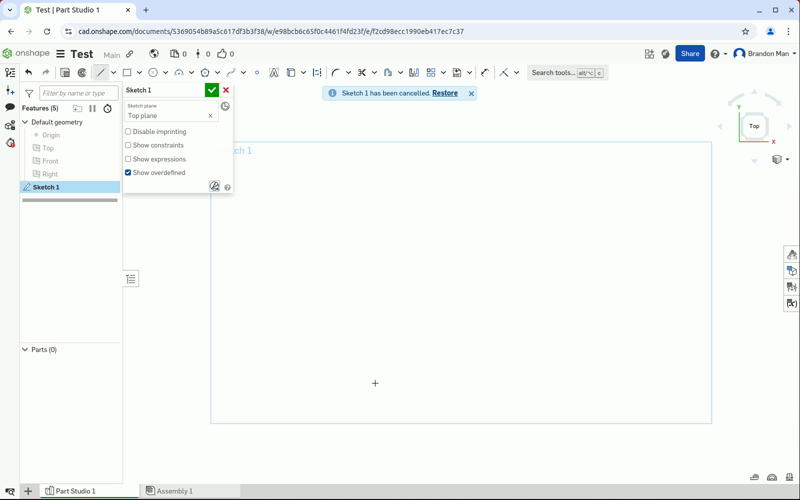
key_up(shift)
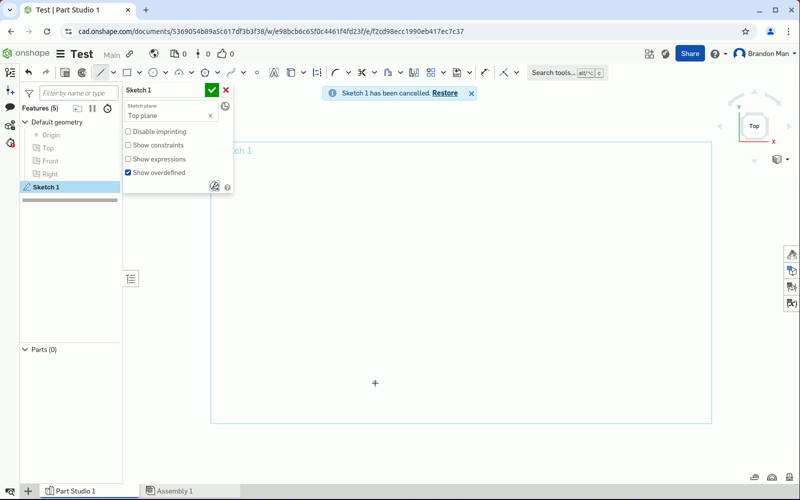
key_down(shift)
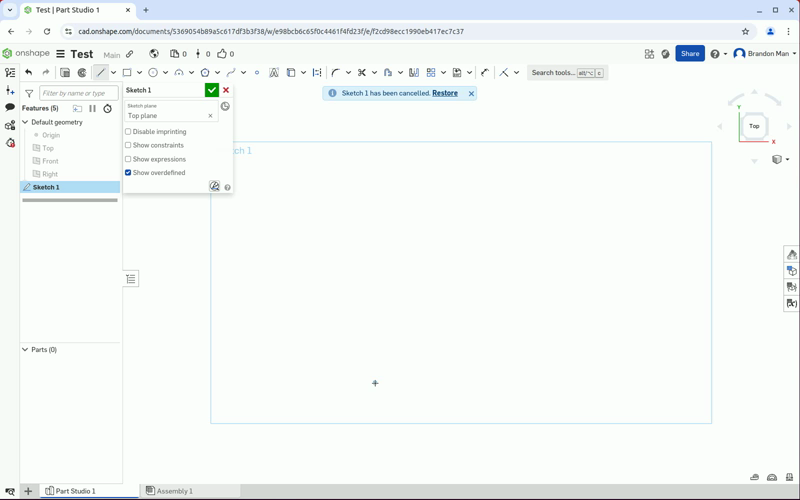
mouse_move(572, 382)
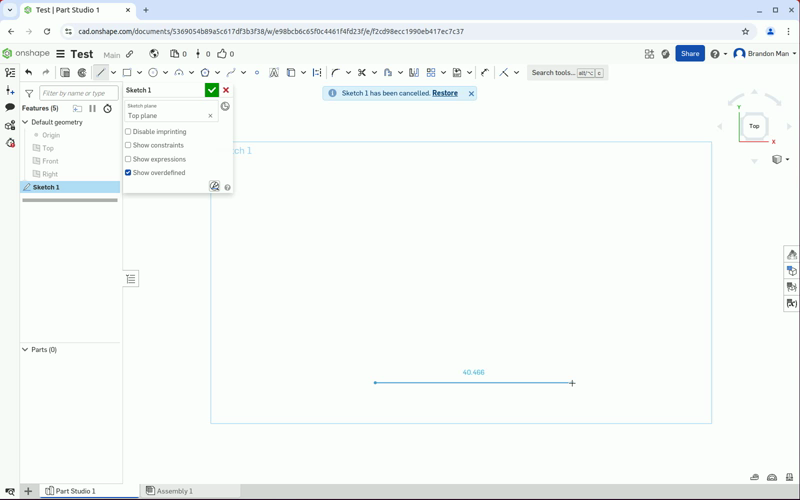
click(572, 382)
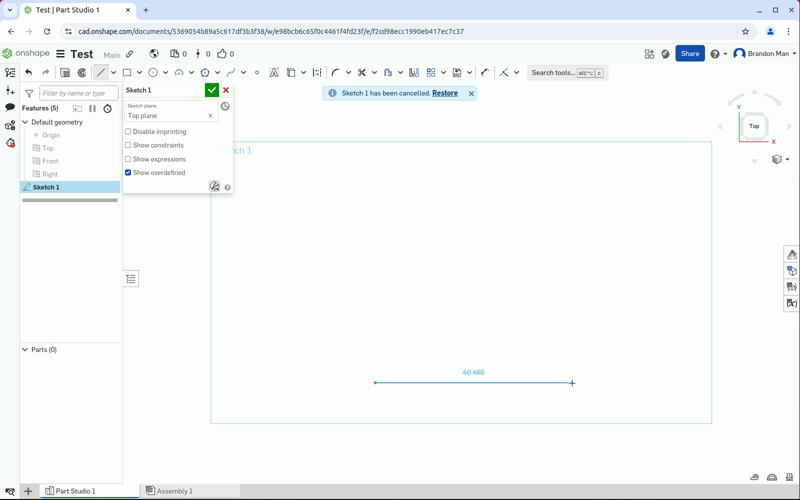
key_up(shift)
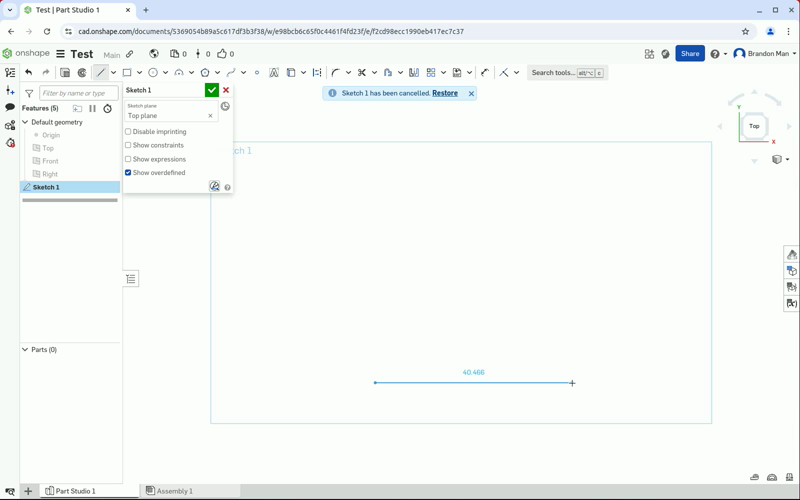
key_down(shift)
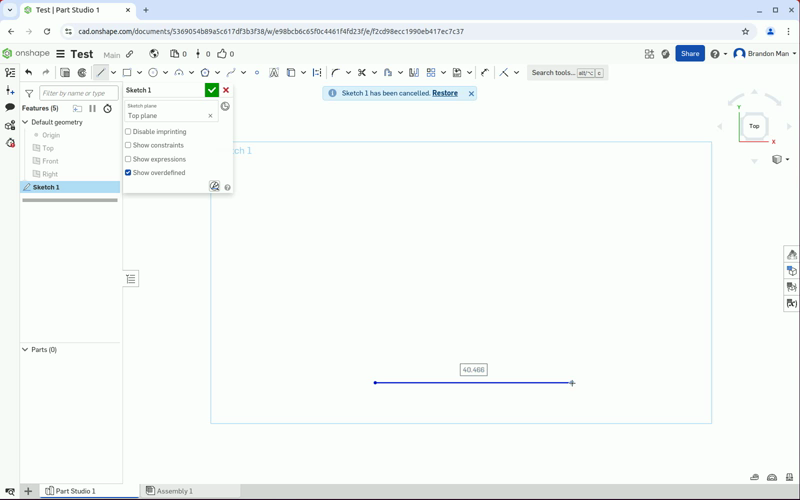
mouse_move(572, 249)
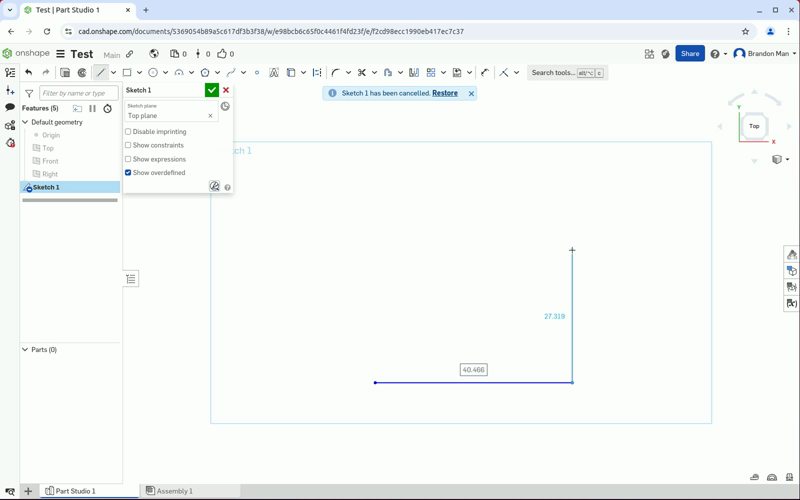
click(572, 249)
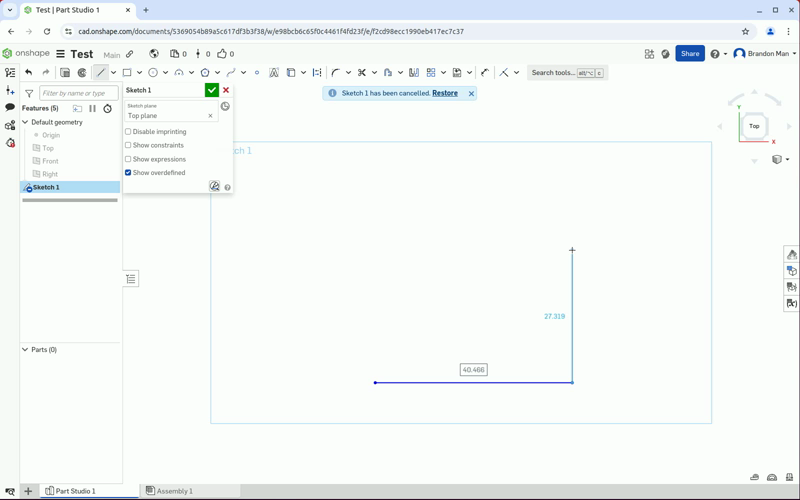
key_up(shift)
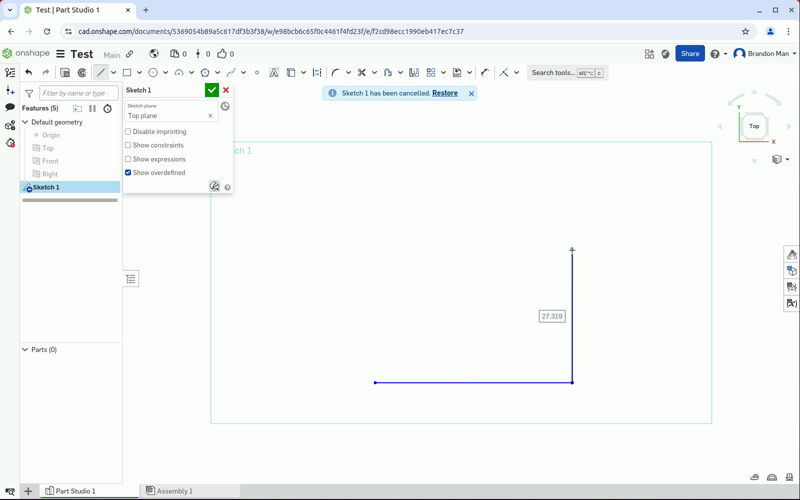
key_down(shift)
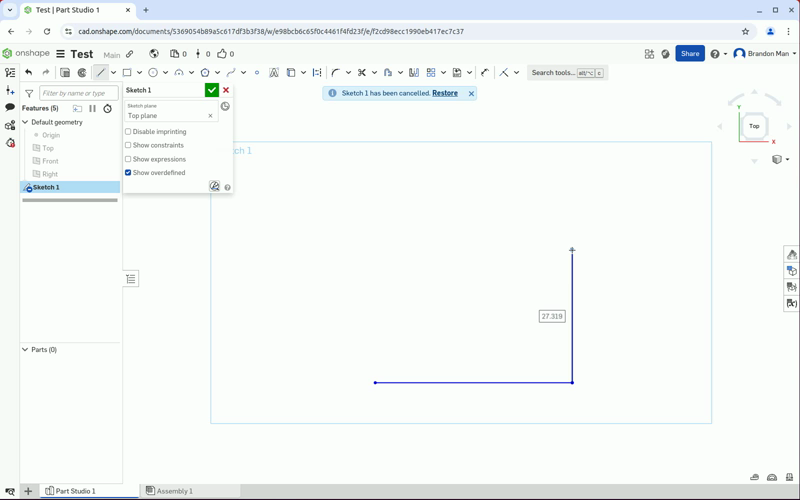
mouse_move(375, 249)
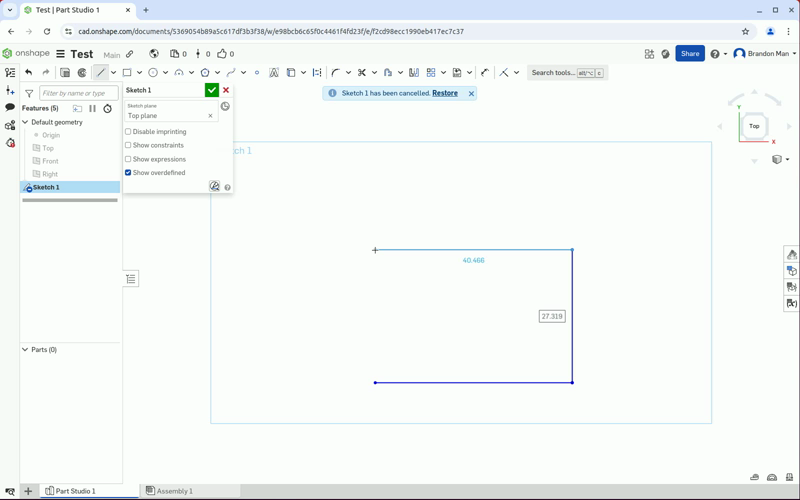
click(375, 249)
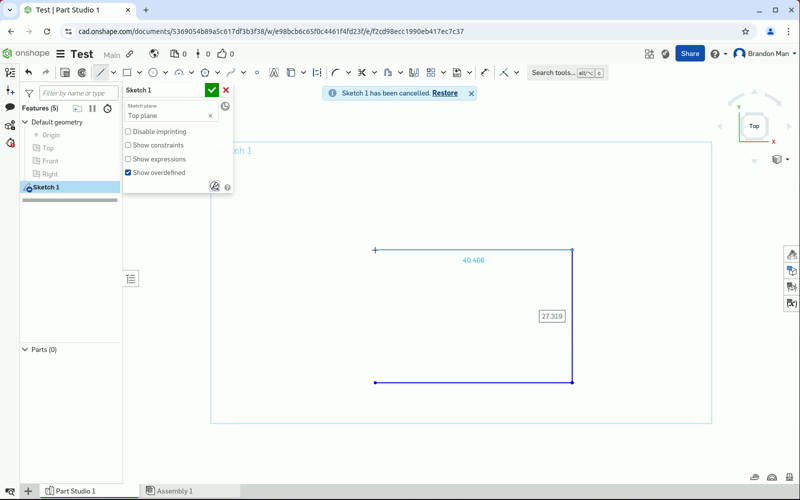
key_up(shift)
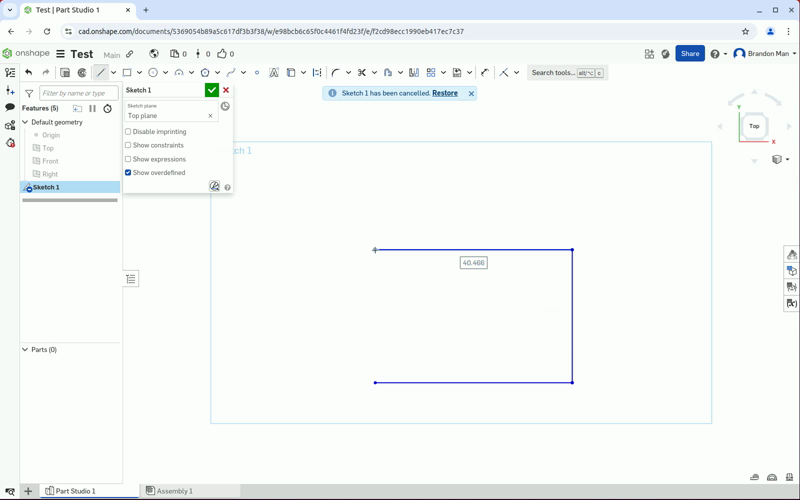
key_down(shift)
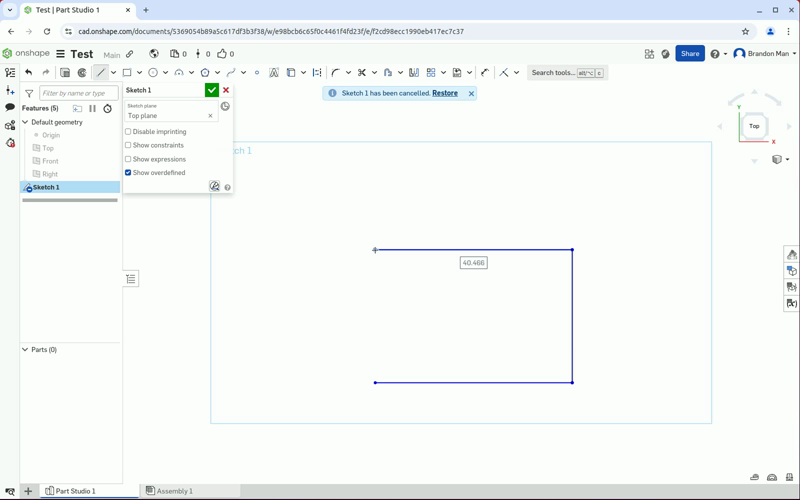
mouse_move(375, 382)
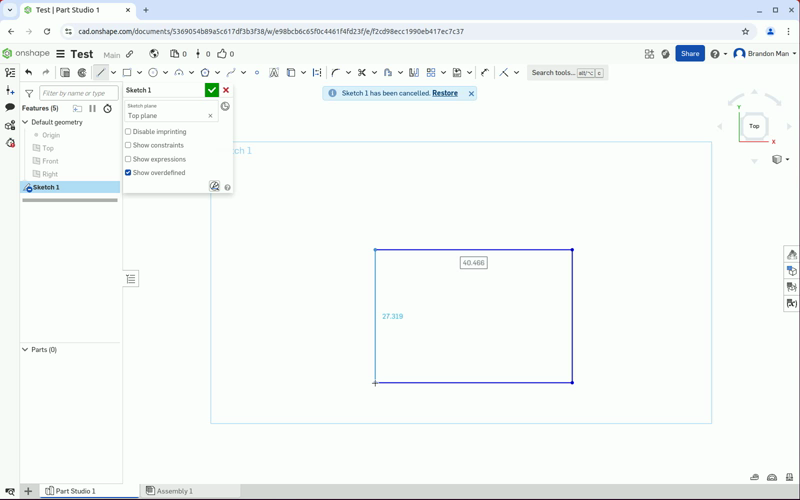
key_up(shift)
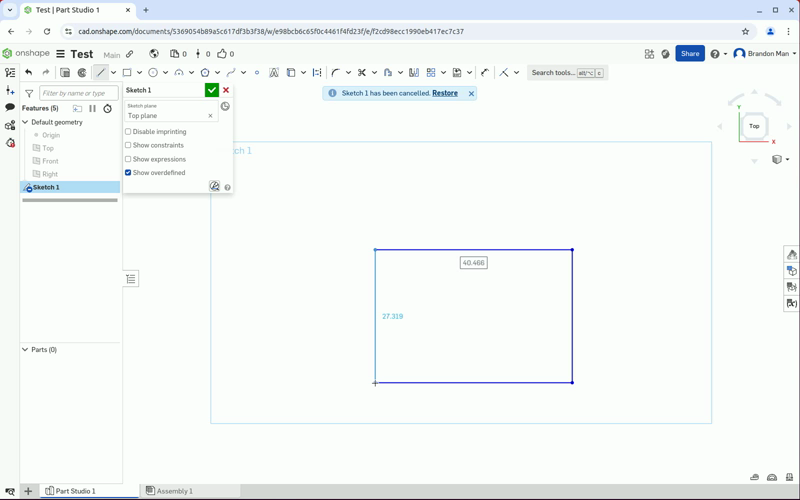
click(375, 382)
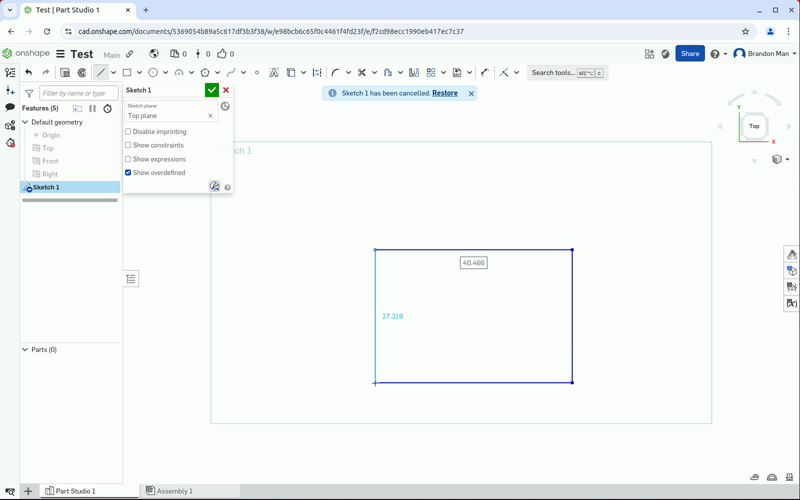
key(esc)
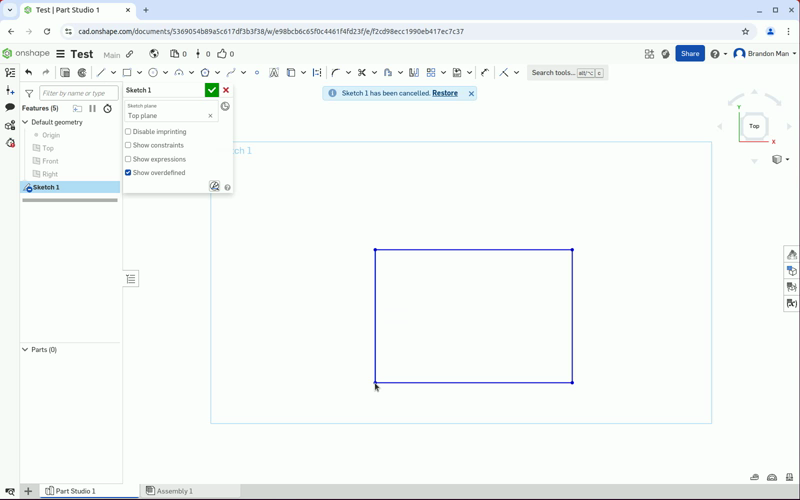
mouse_move(461, 351)
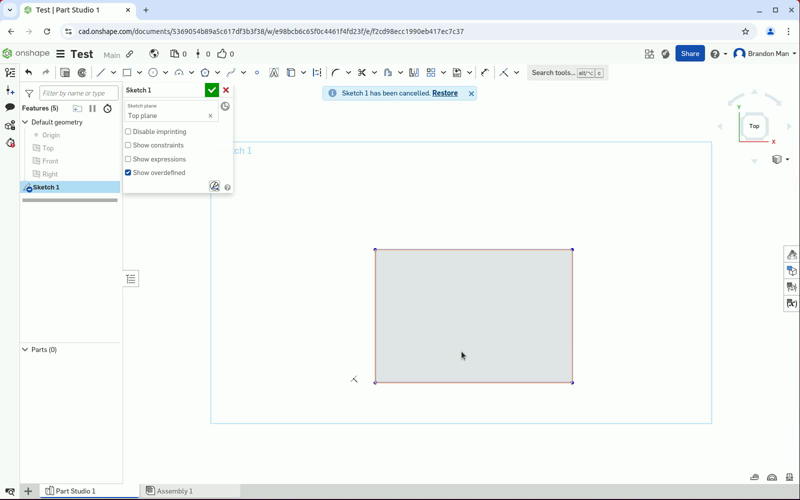
click(461, 351)
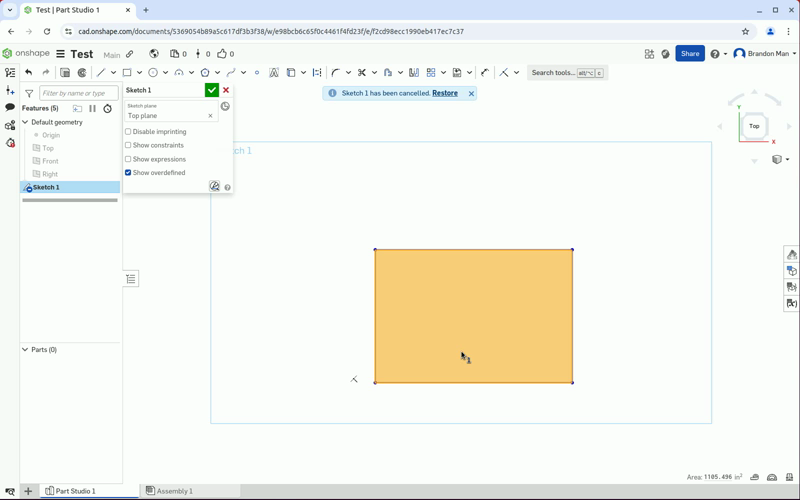
mouse_move(73, 352)
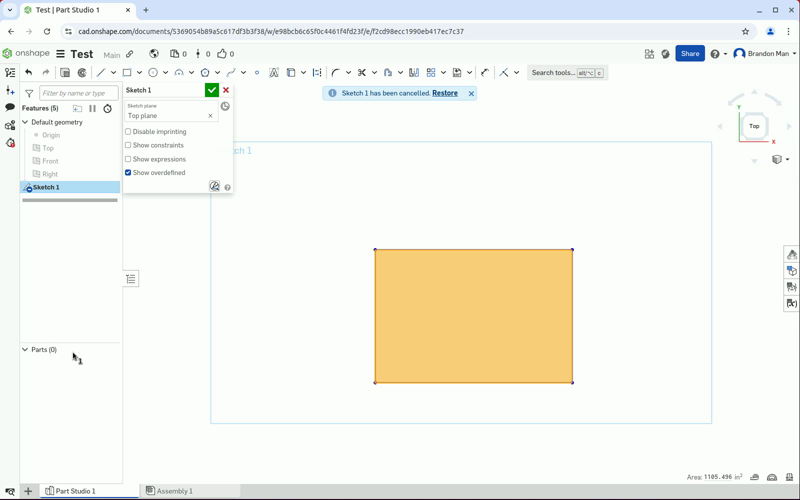
key(shift+y)
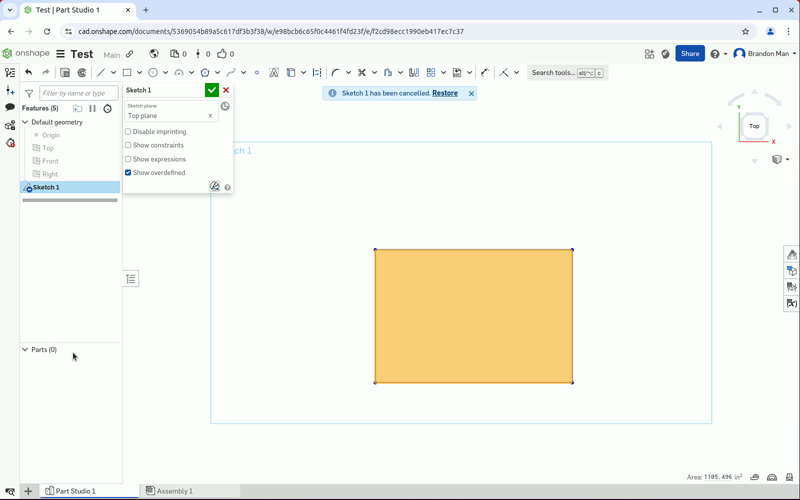
key(shift+e)
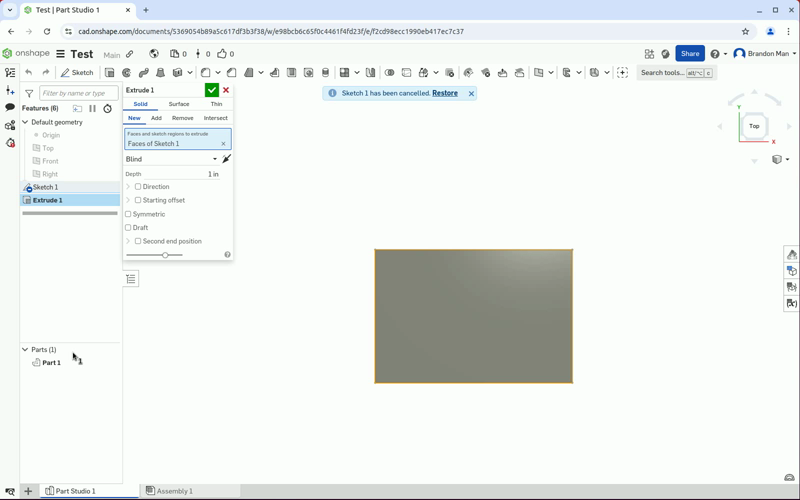
mouse_move(143, 106)
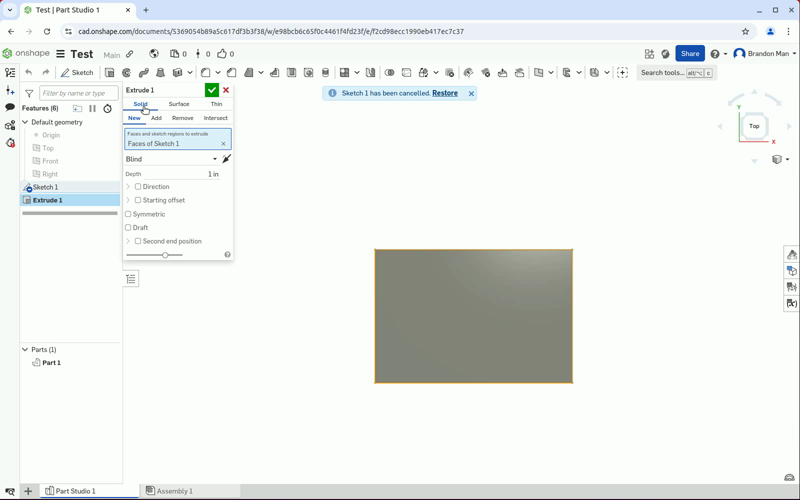
click(143, 106)
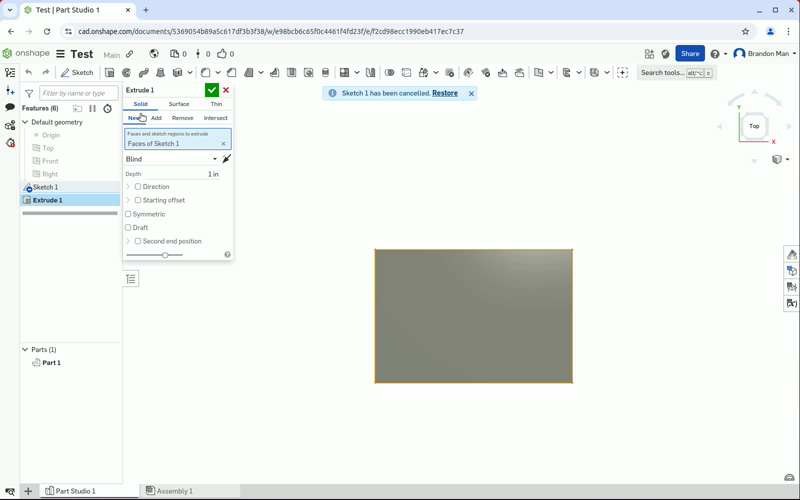
mouse_move(137, 120)
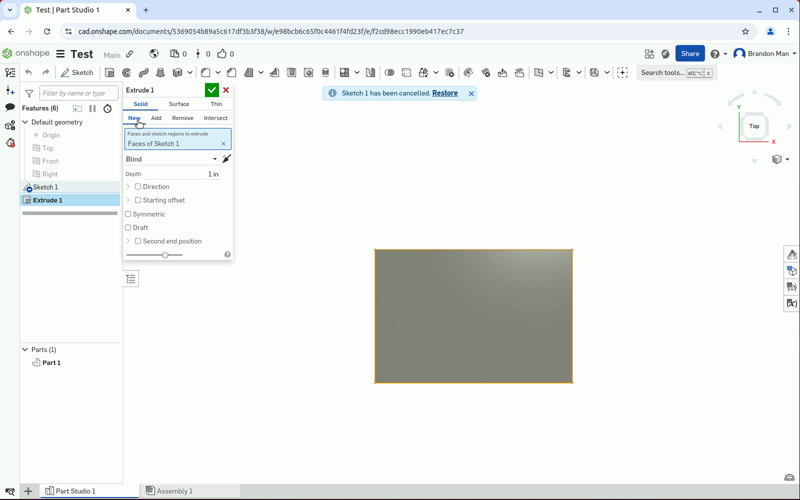
click(137, 120)
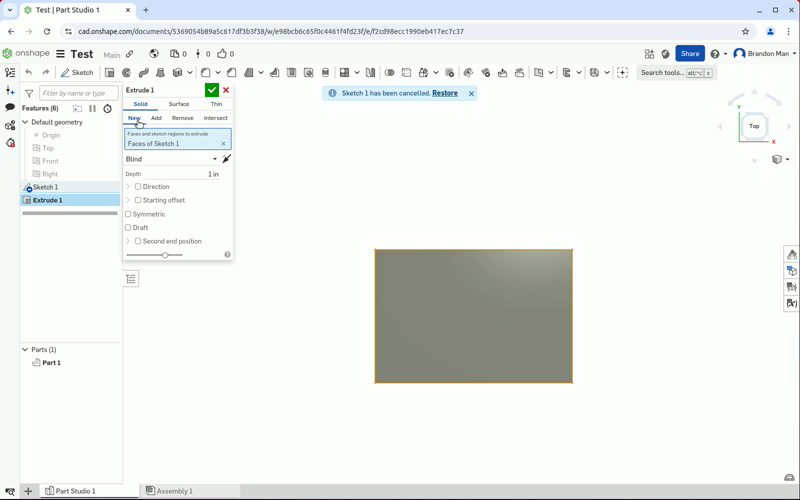
key(tab, 4)
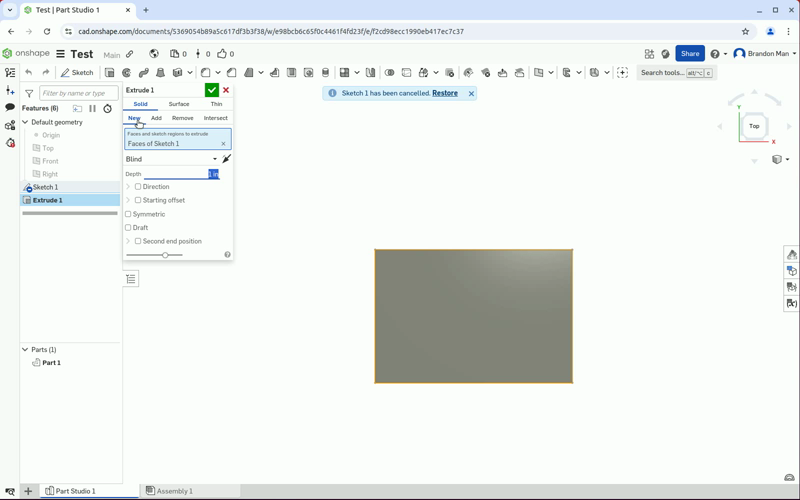
text(0.963)
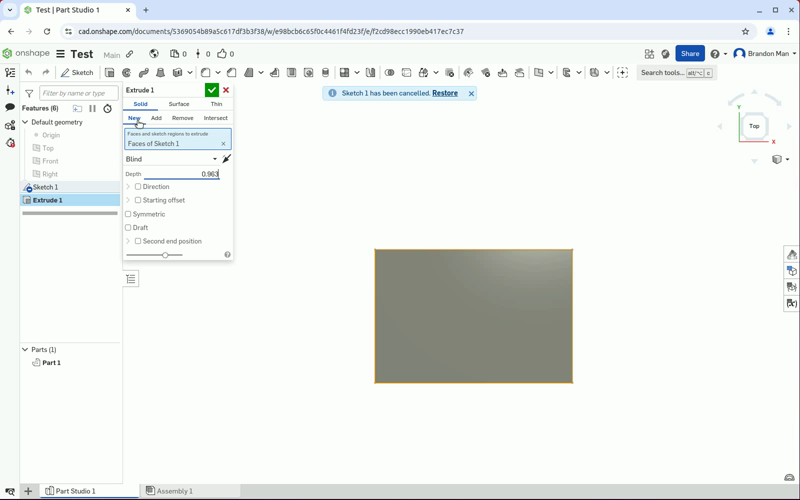
key(enter)
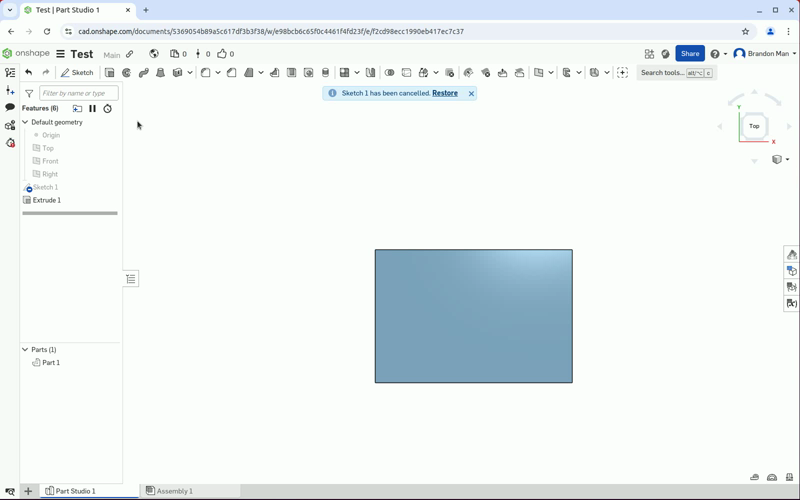
key(shift+h)
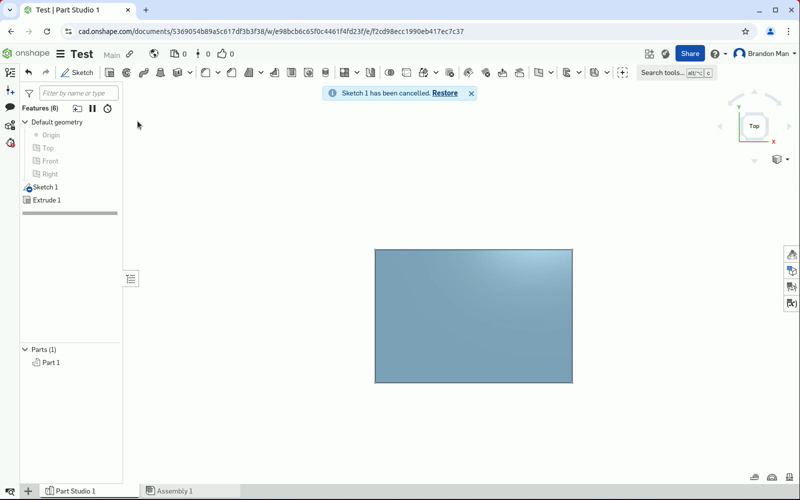
key(shift+h)
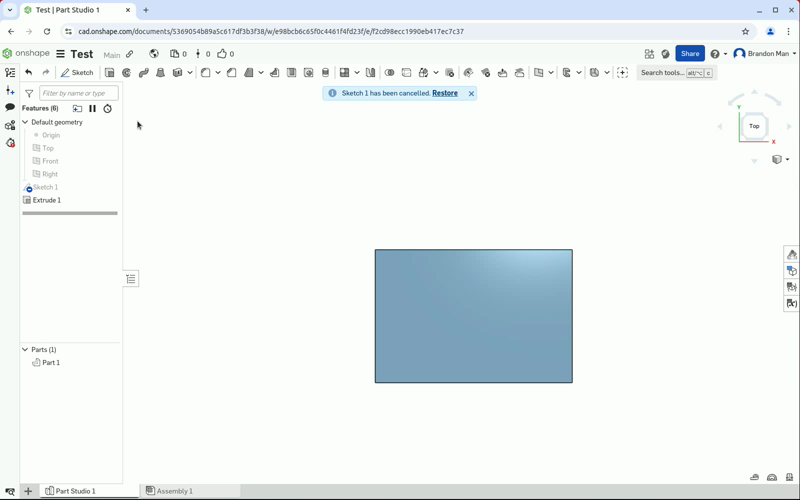
mouse_move(73, 189)
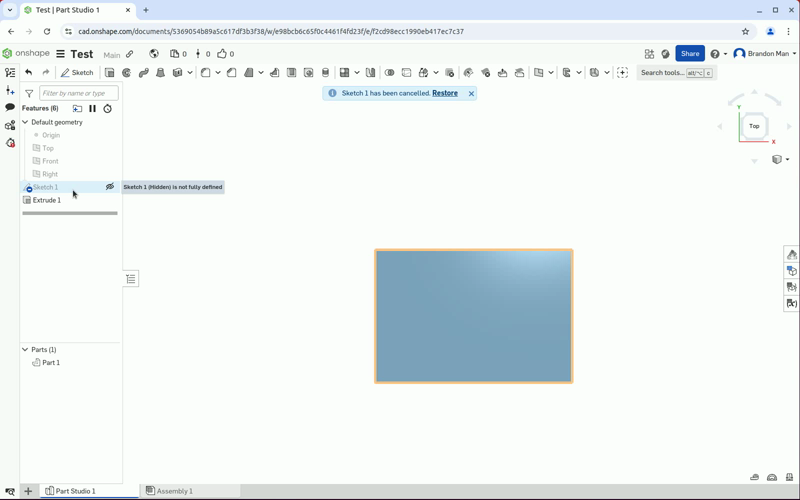
click(73, 189)
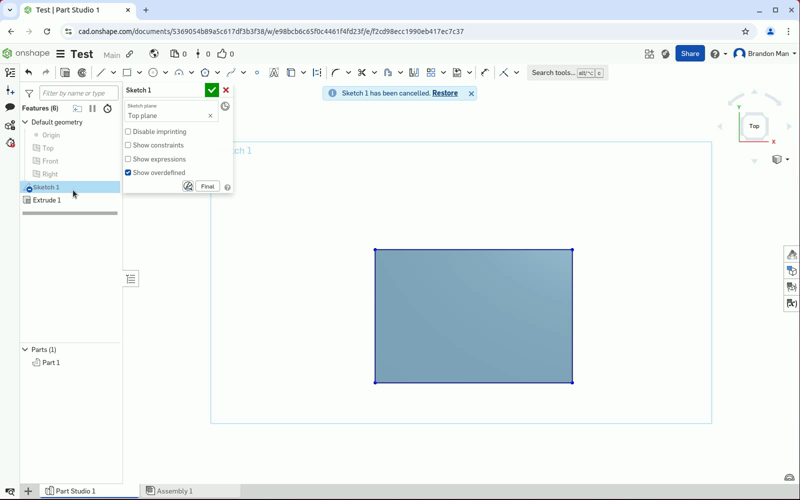
mouse_move(229, 92)
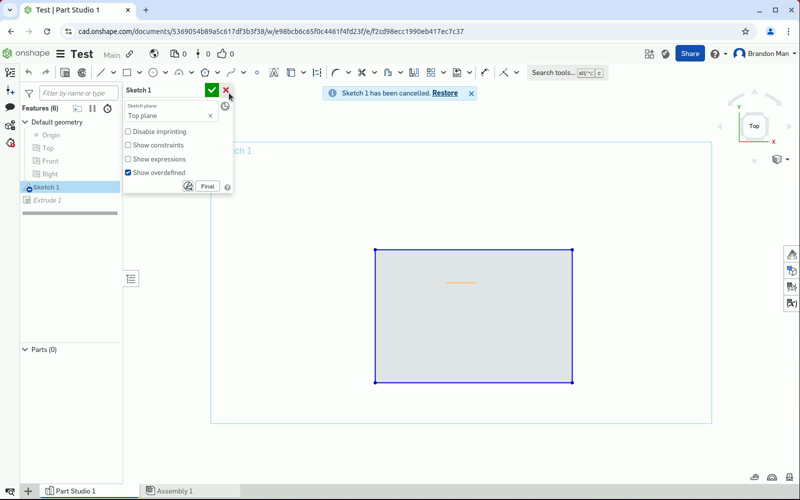
click(229, 92)
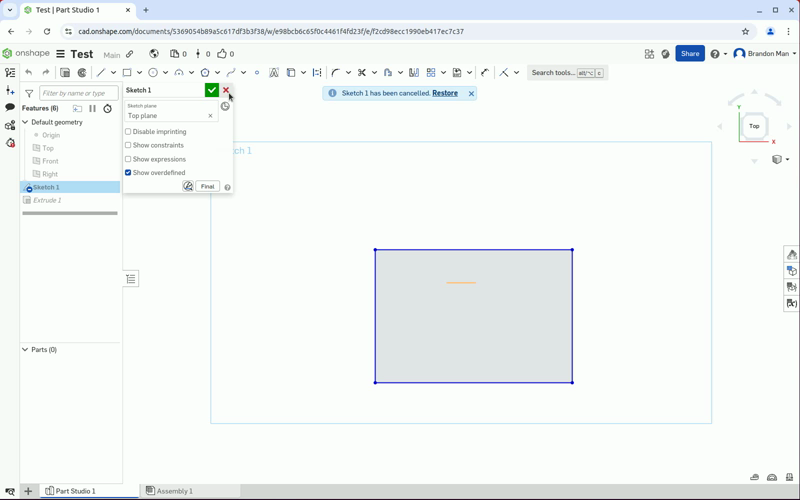
key(shift+s)
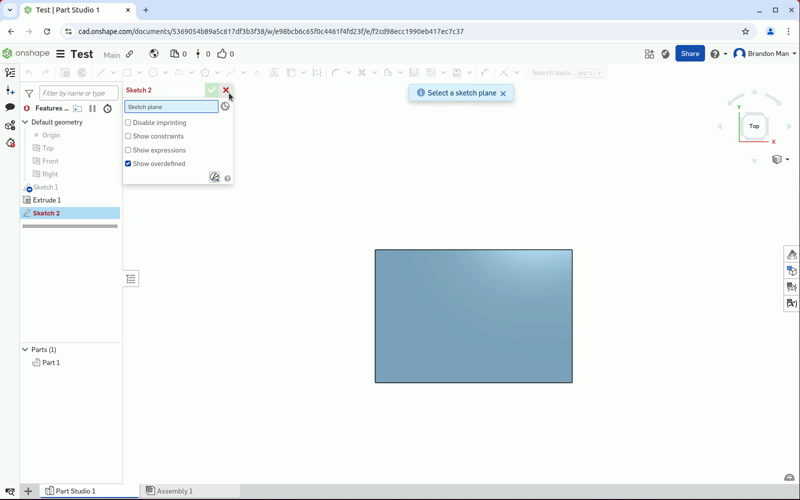
mouse_move(73, 150)
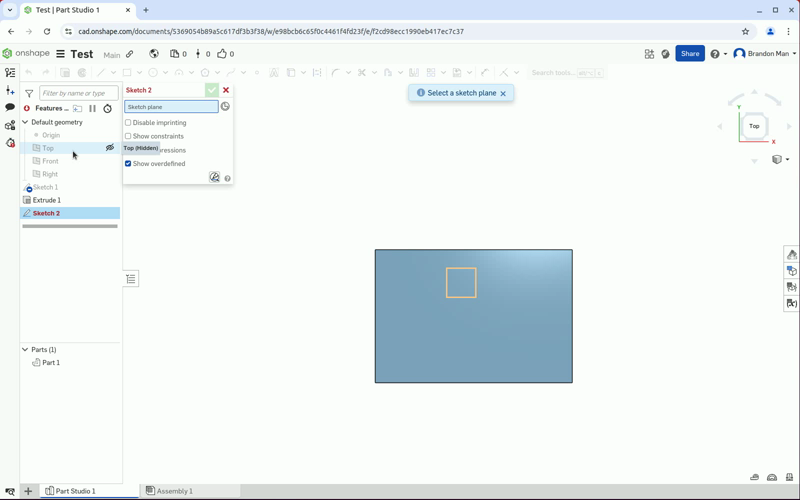
click(73, 150)
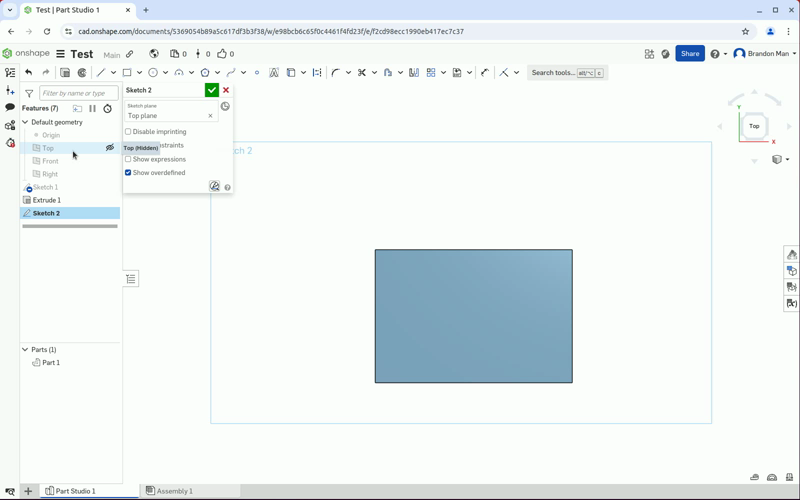
mouse_move(73, 352)
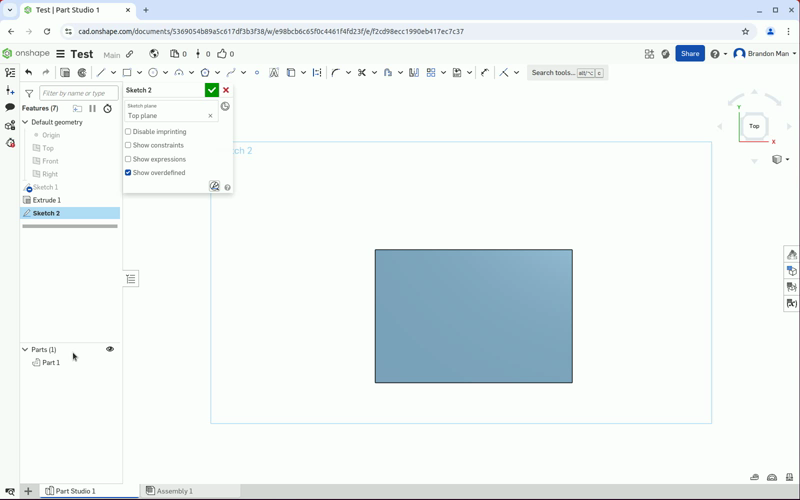
key(y)
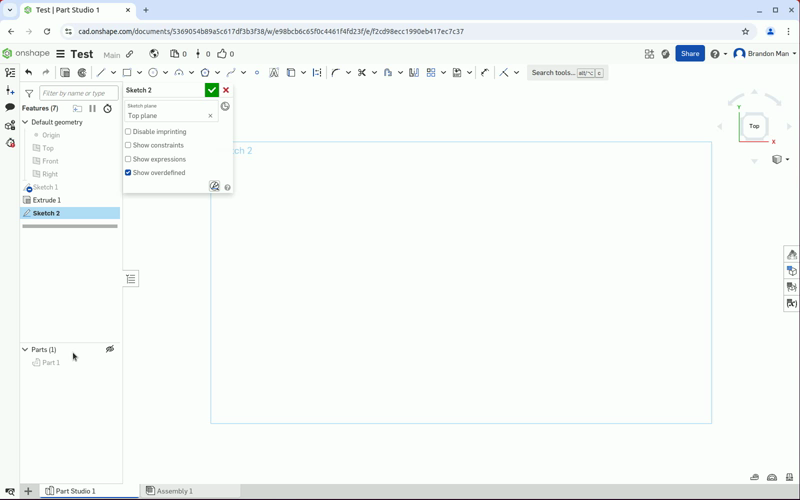
key(l)
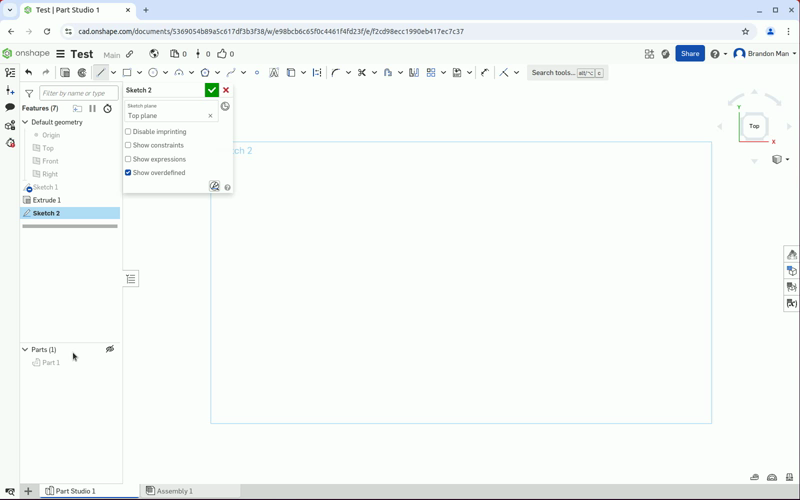
key_down(shift)
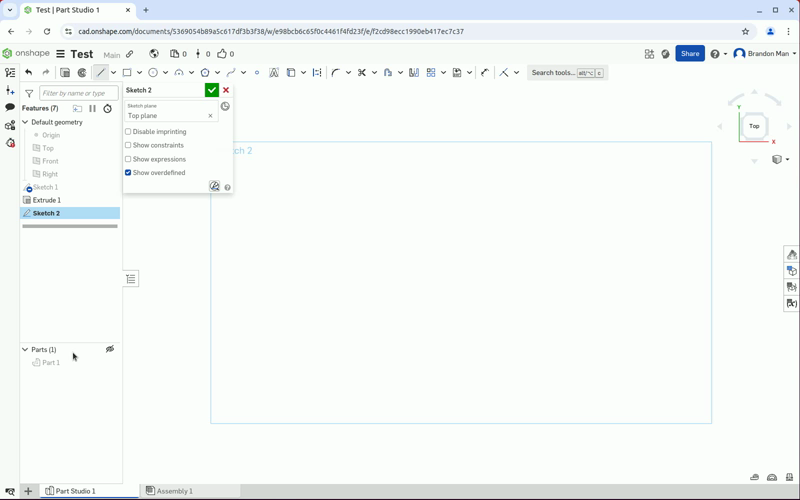
mouse_move(389, 326)
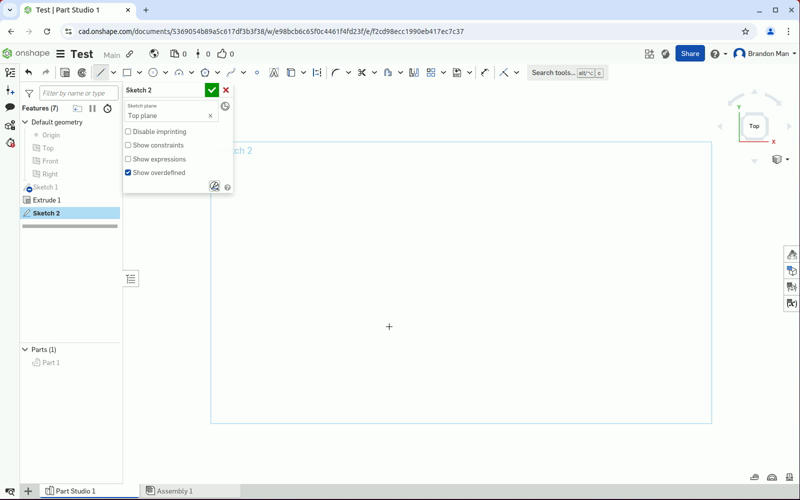
click(389, 326)
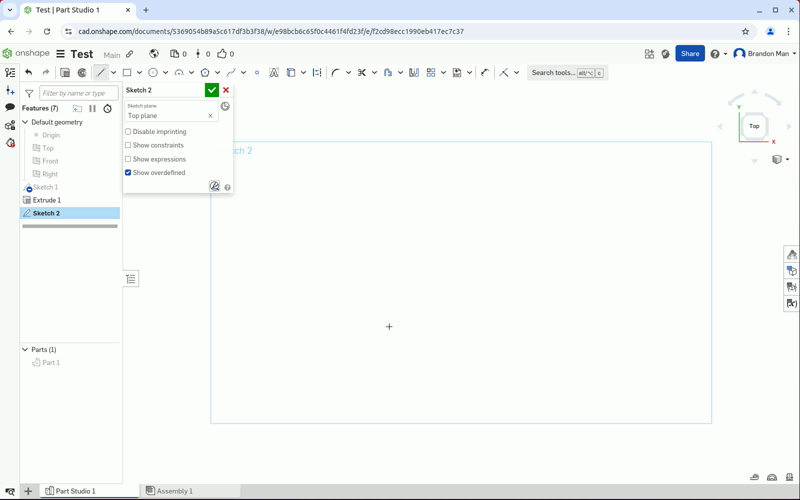
key_up(shift)
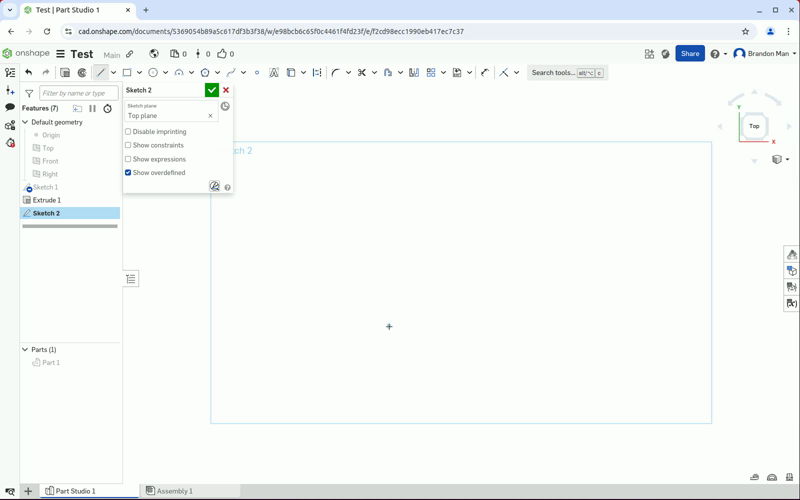
key_down(shift)
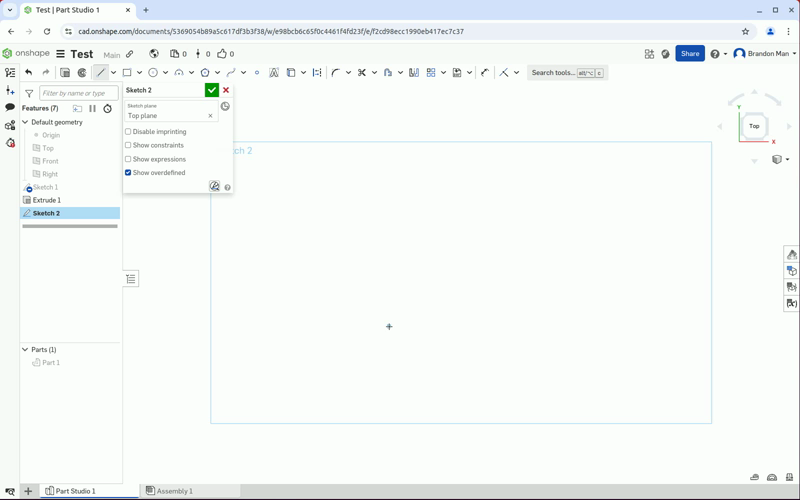
mouse_move(555, 326)
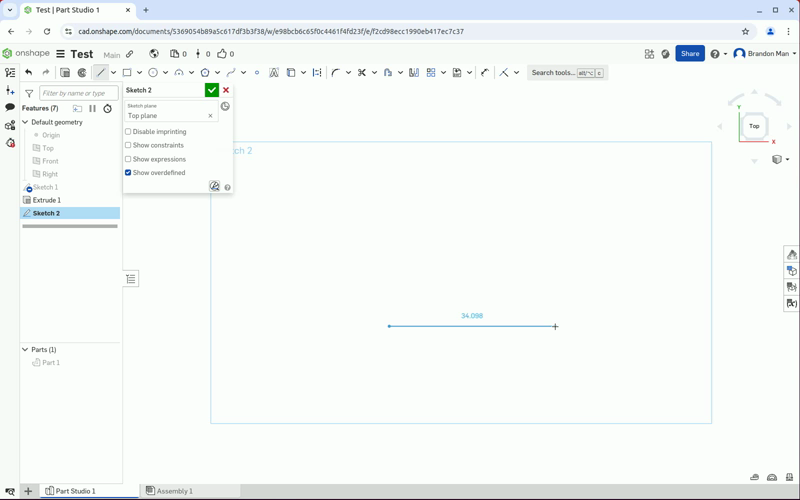
click(555, 326)
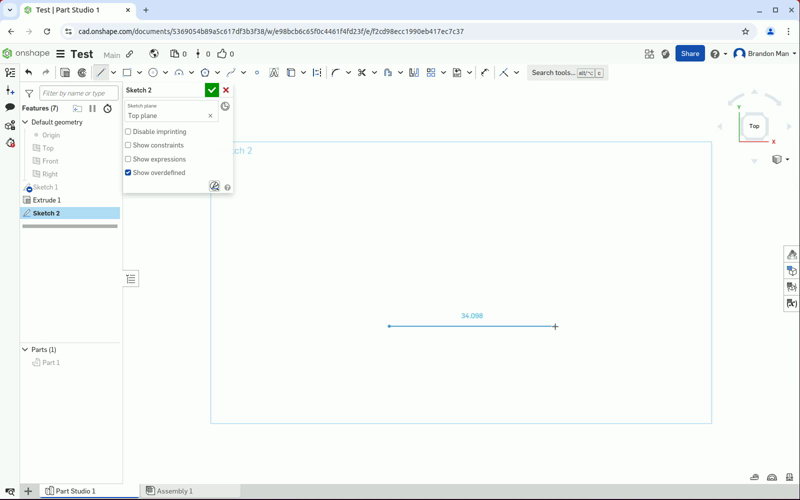
key_up(shift)
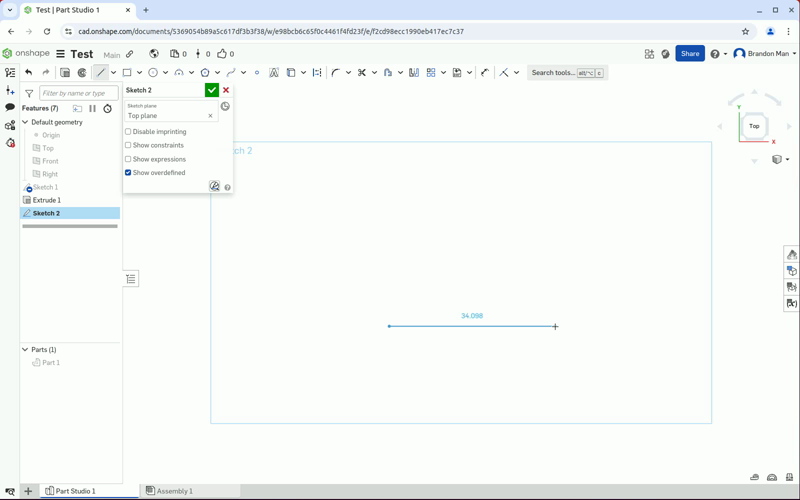
key_down(shift)
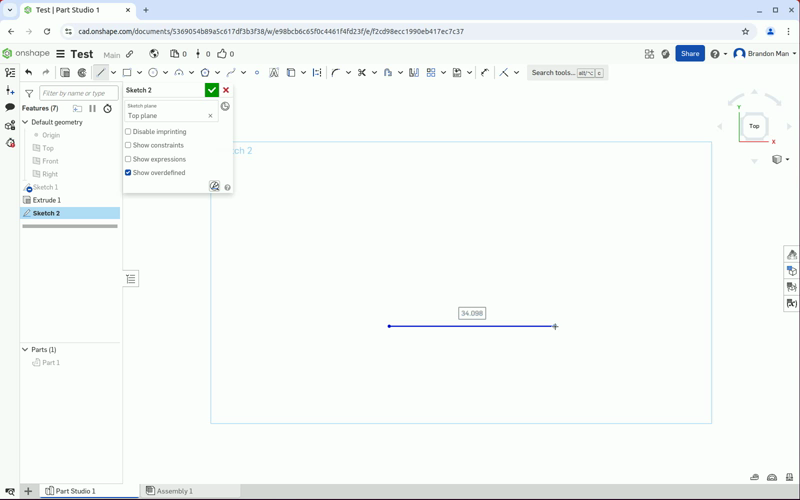
mouse_move(585, 326)
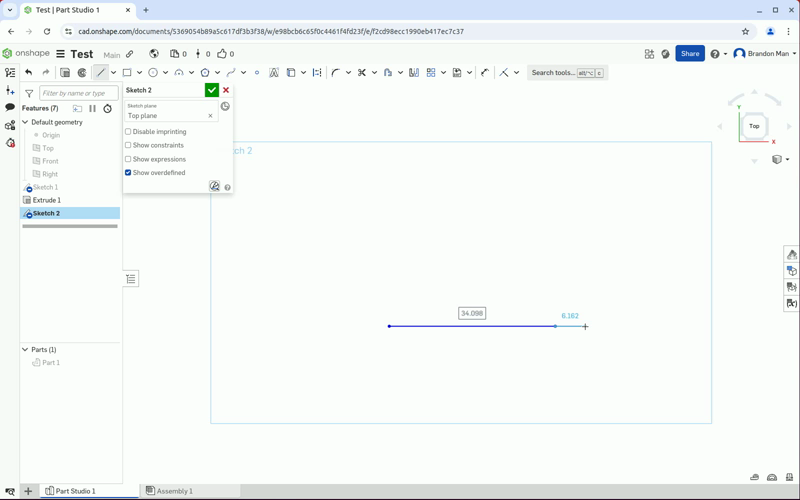
mouse_move(555, 305)
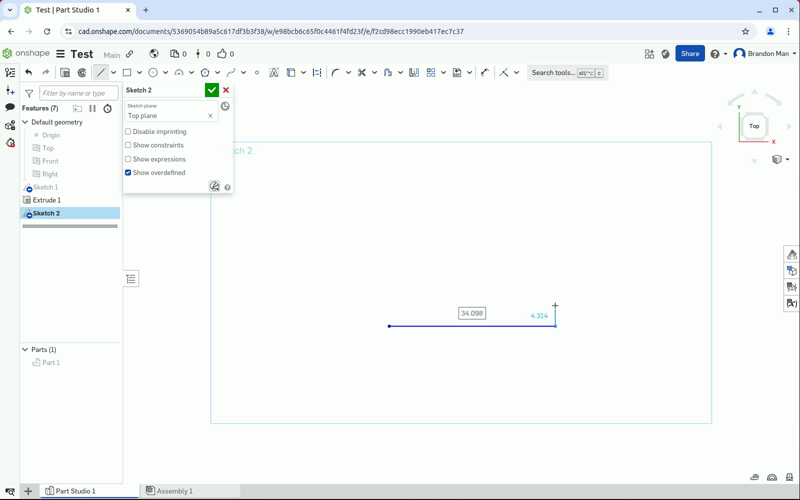
click(555, 305)
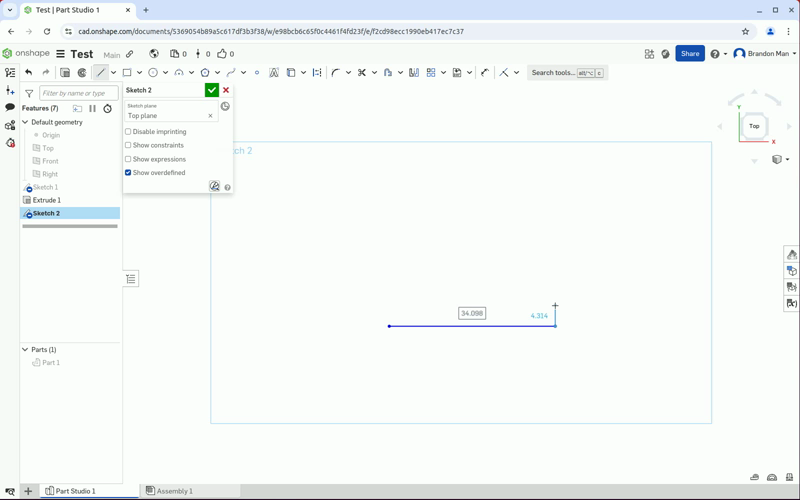
key_up(shift)
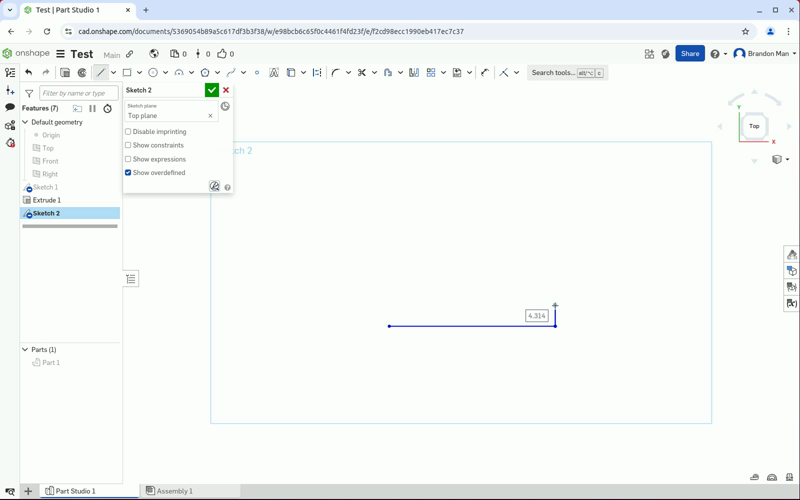
key_down(shift)
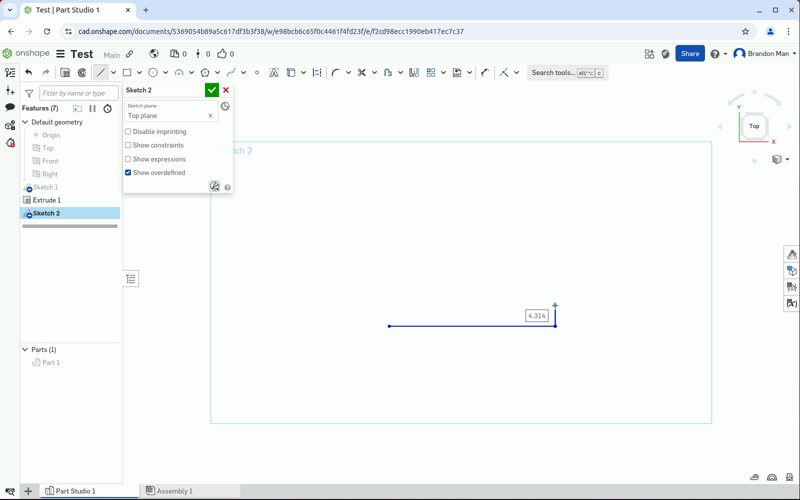
mouse_move(389, 305)
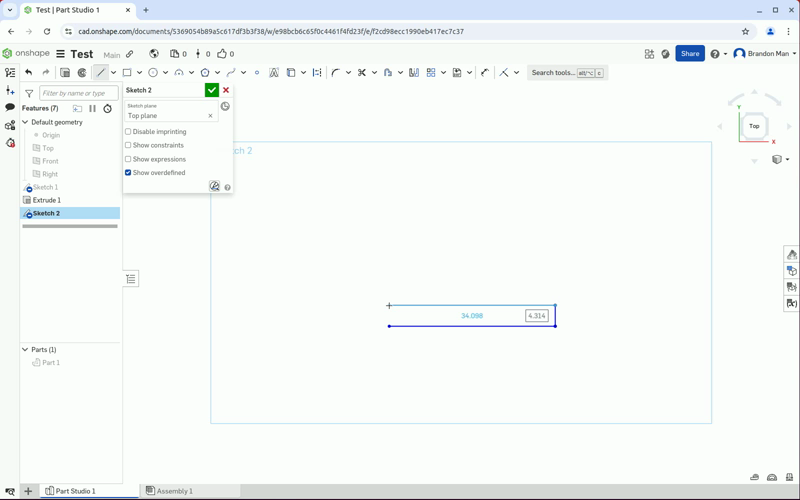
click(389, 305)
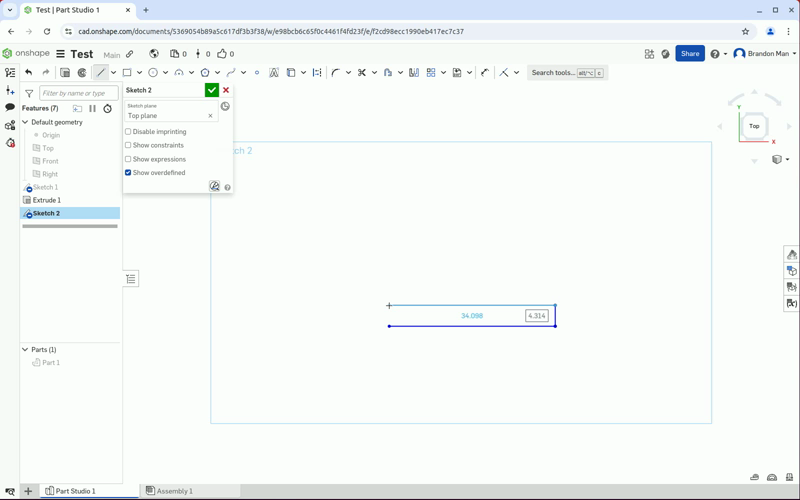
key_up(shift)
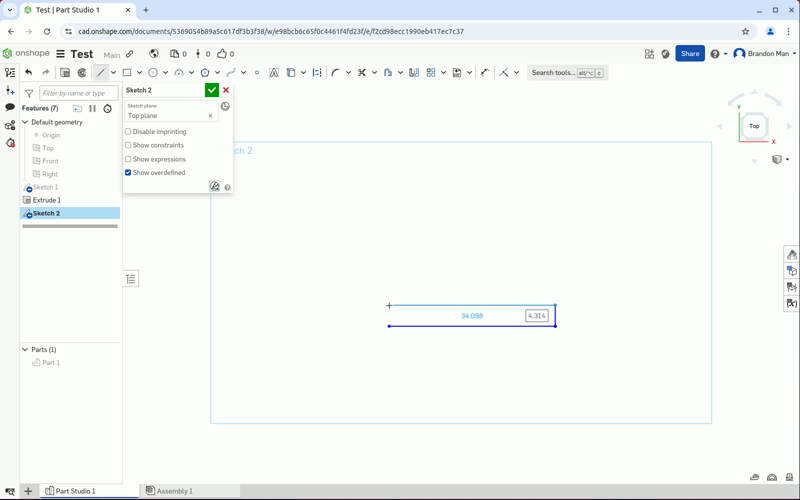
mouse_move(419, 305)
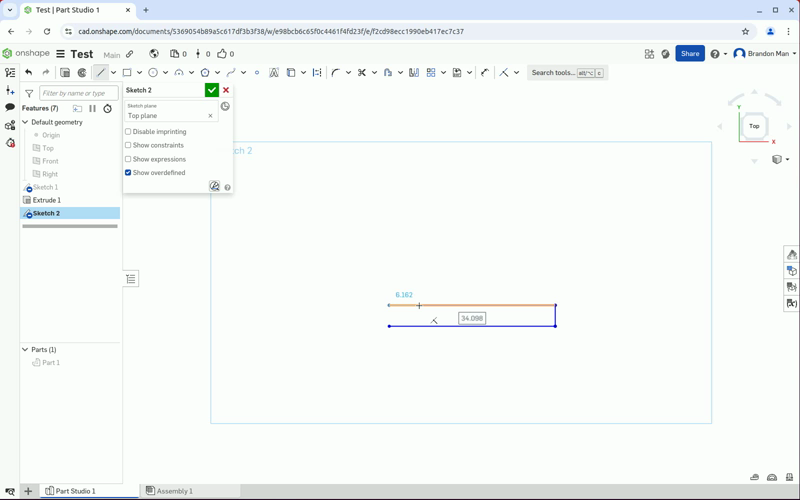
key_down(shift)
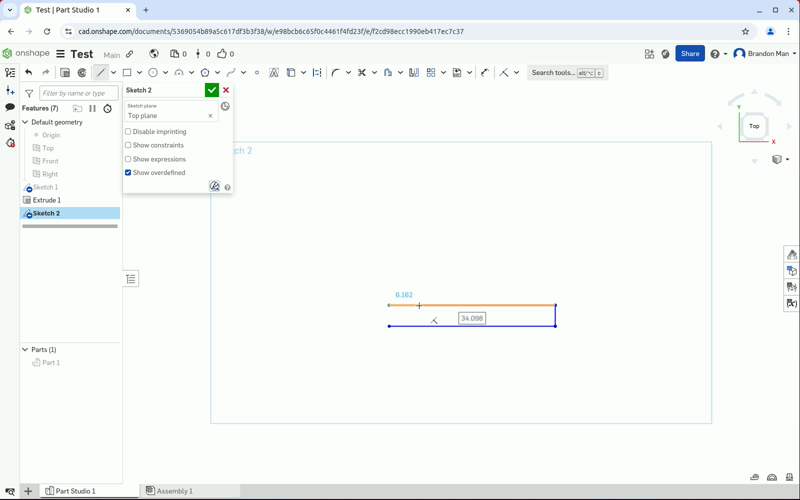
mouse_move(389, 326)
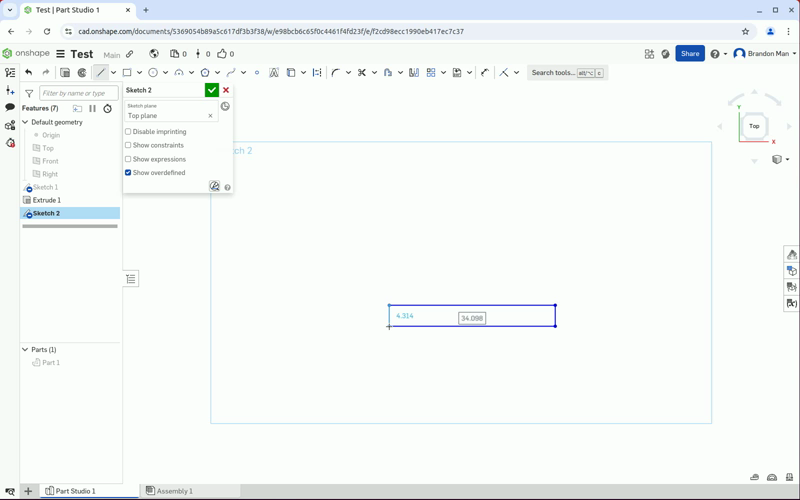
key_up(shift)
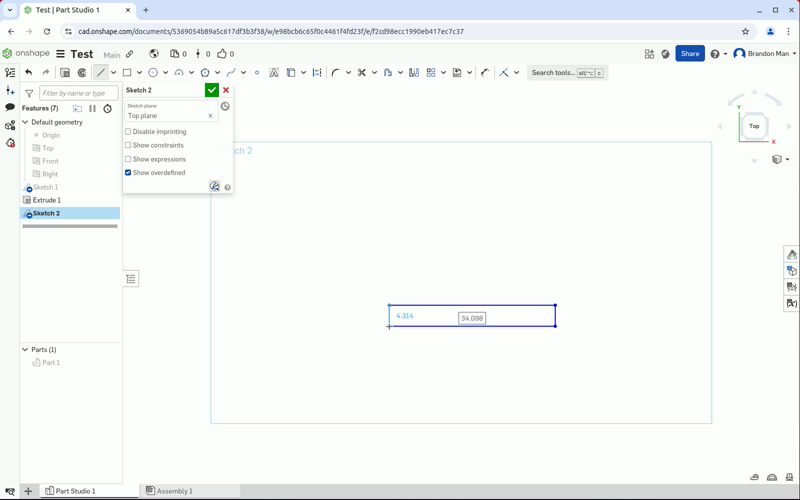
click(389, 326)
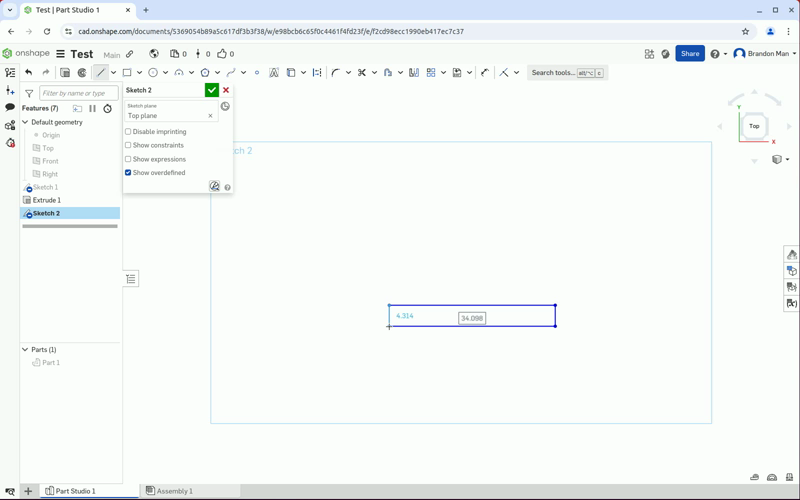
key(esc)
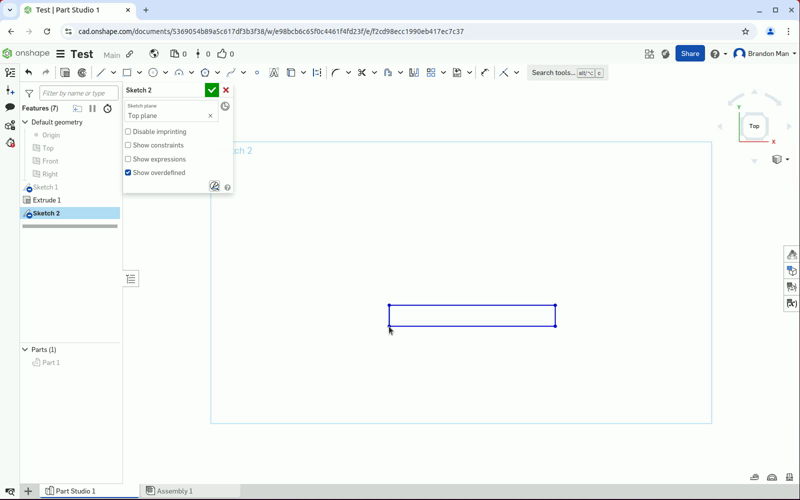
mouse_move(415, 318)
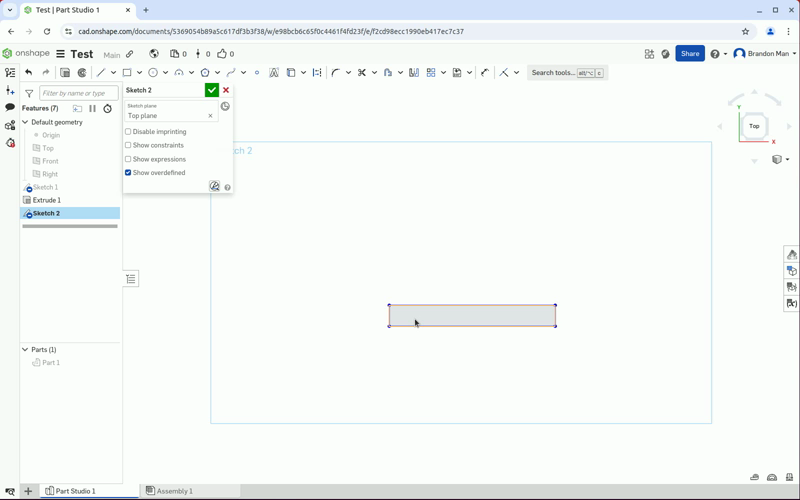
click(415, 318)
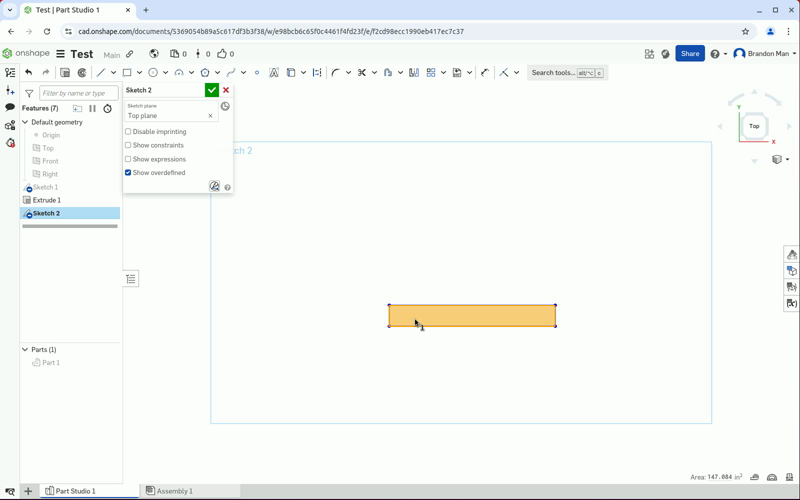
mouse_move(73, 352)
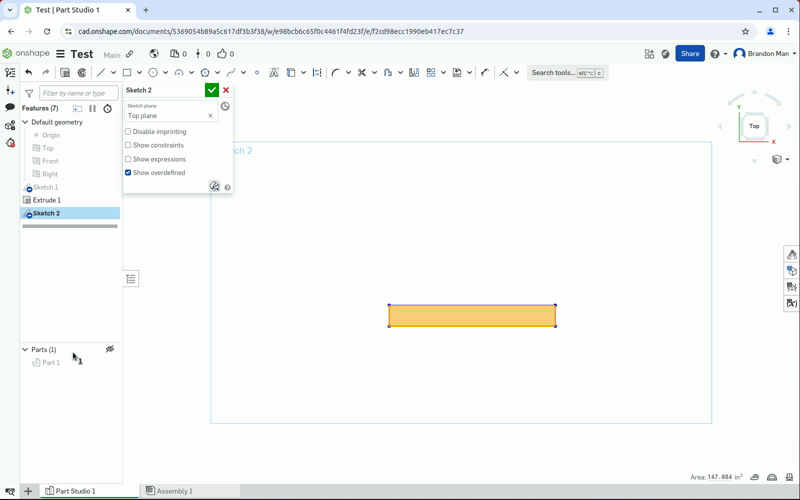
key(shift+y)
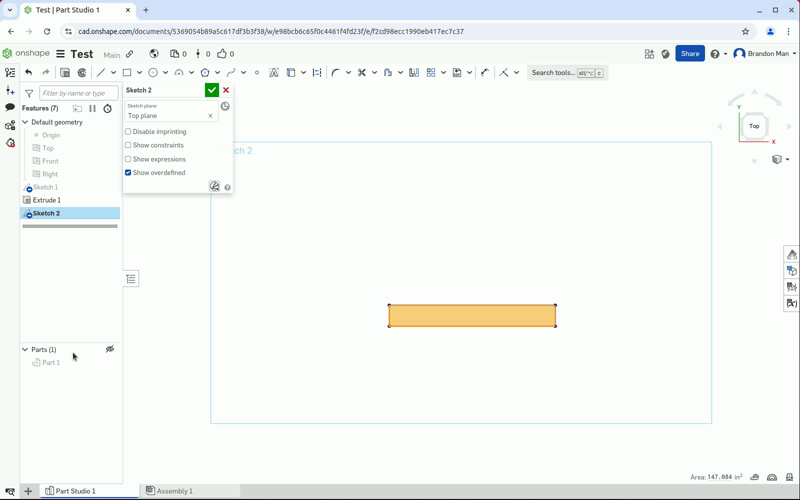
key(shift+e)
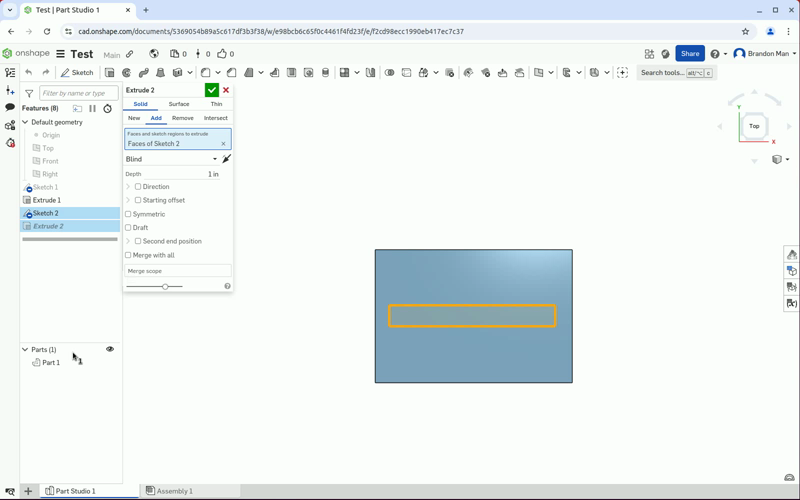
mouse_move(143, 106)
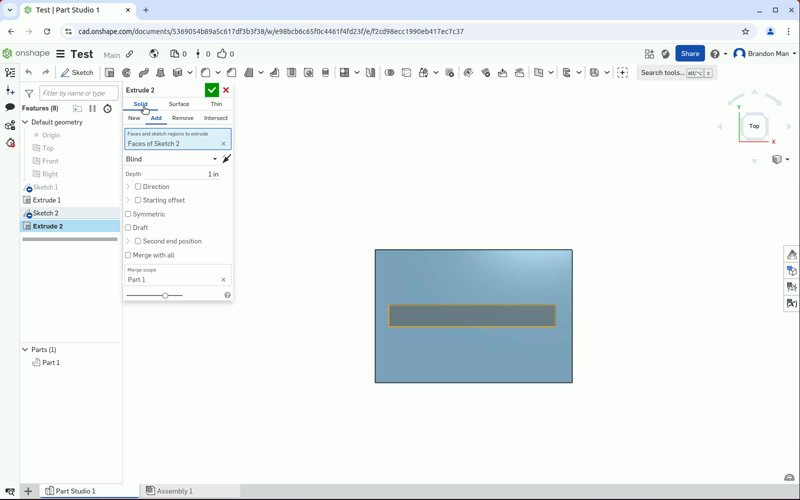
click(143, 106)
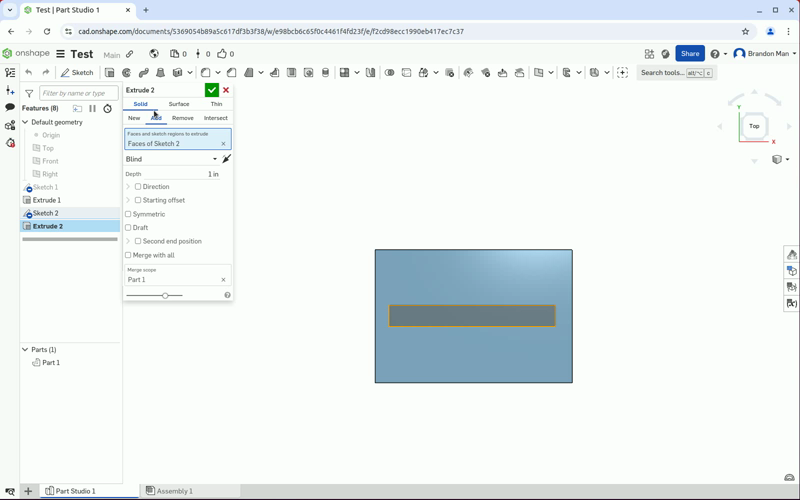
mouse_move(186, 120)
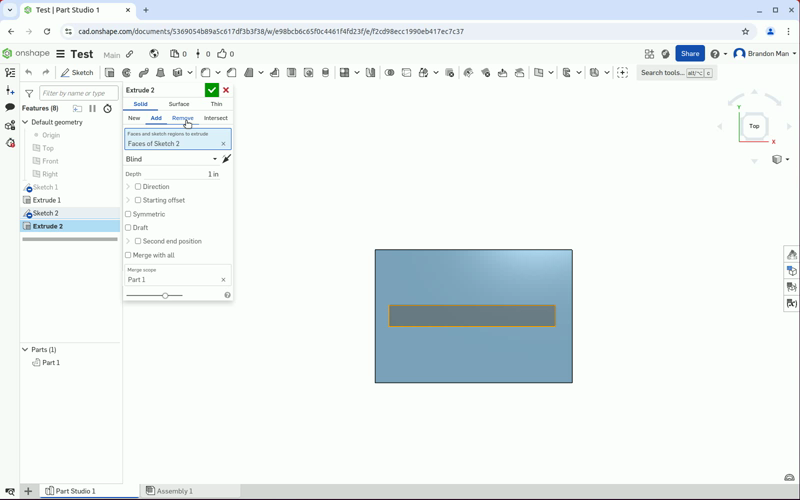
click(186, 120)
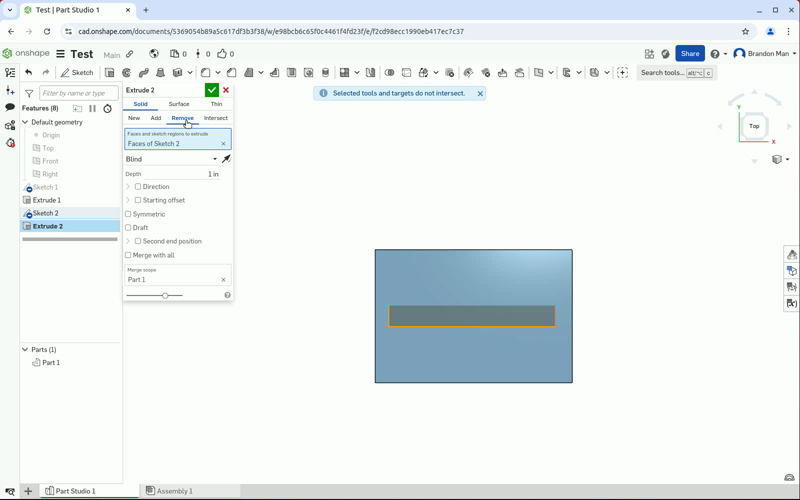
key(tab, 4)
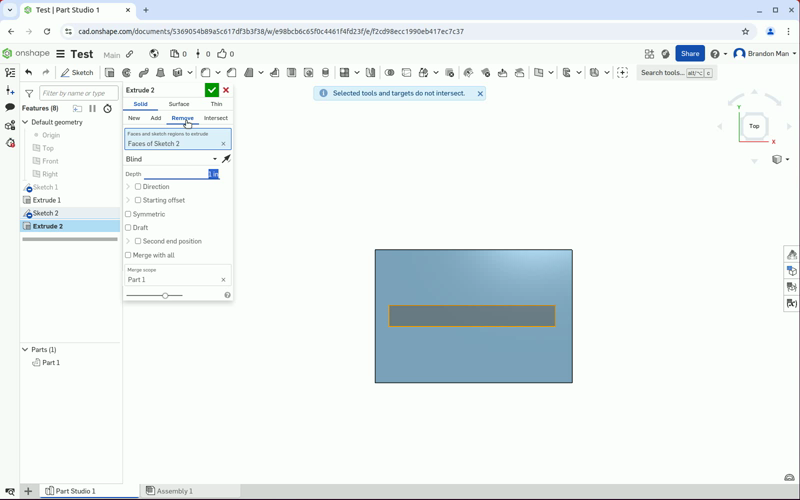
text(14.202)
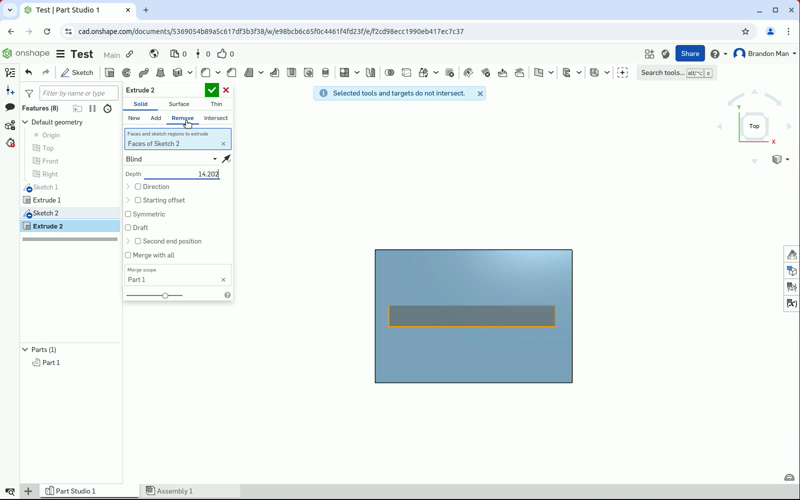
key(tab, 3)
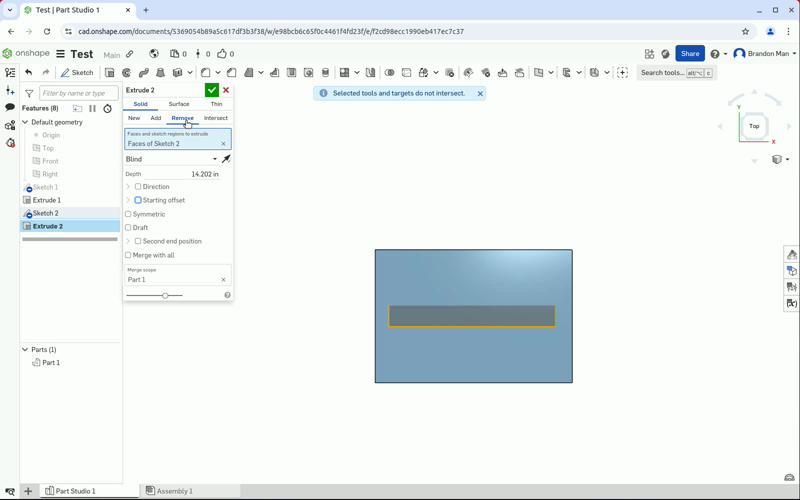
key(tab, 2)
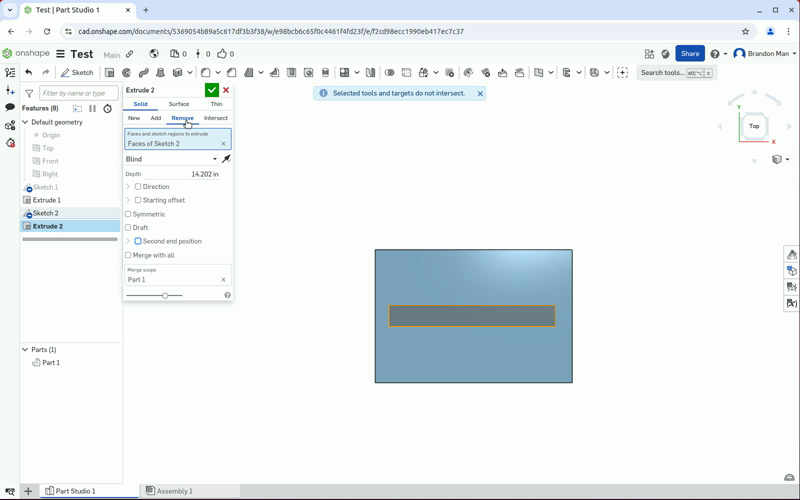
key(space)
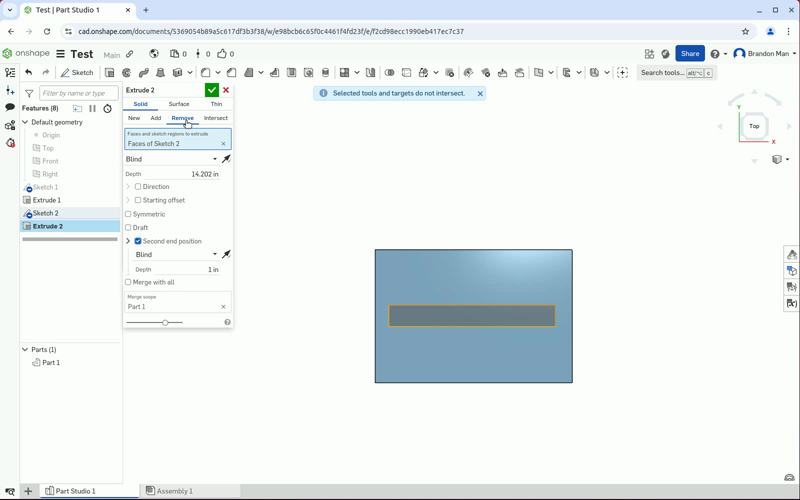
key(tab, 3)
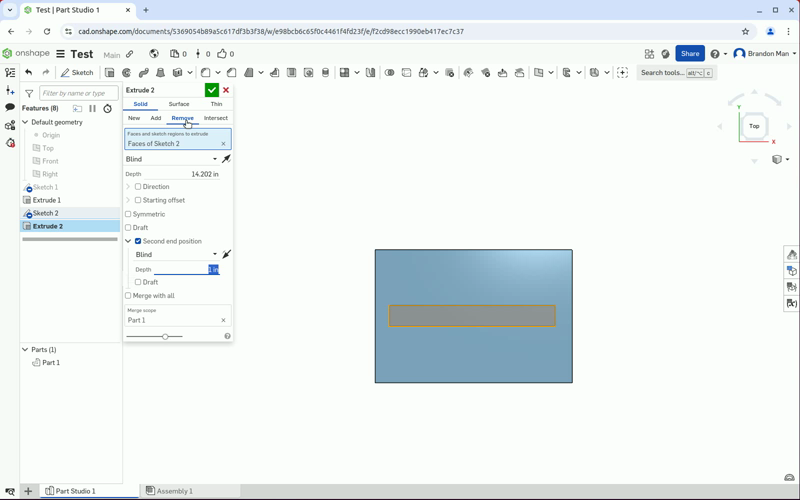
text(14.202)
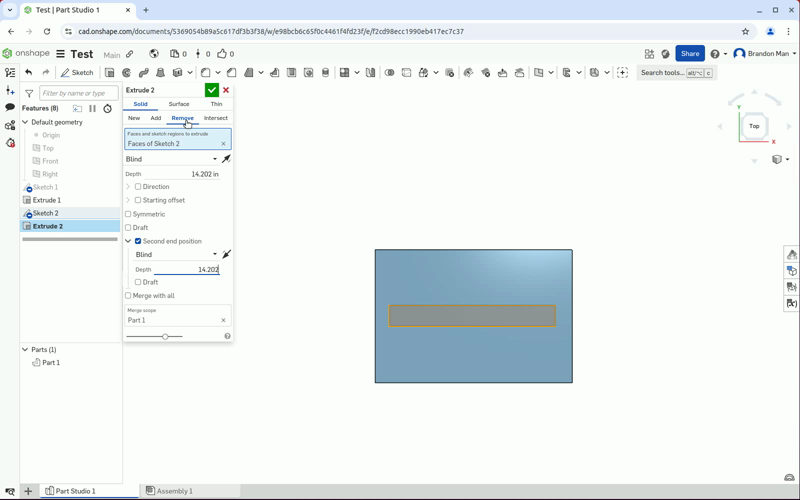
key(tab, 2)
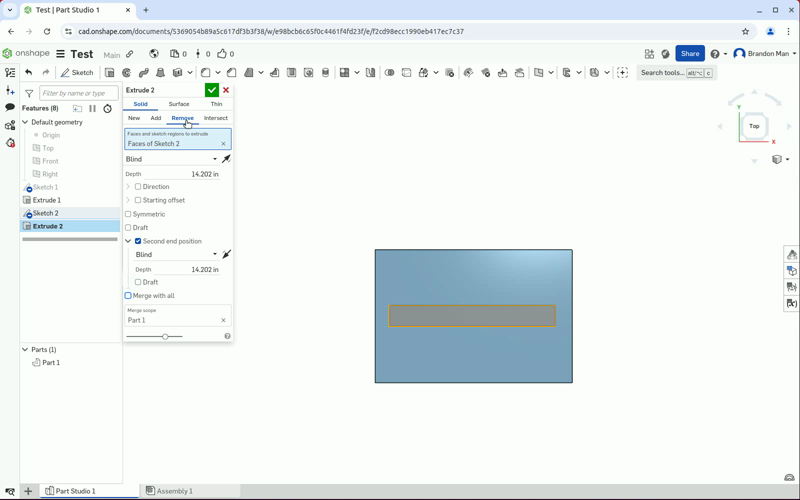
key(space)
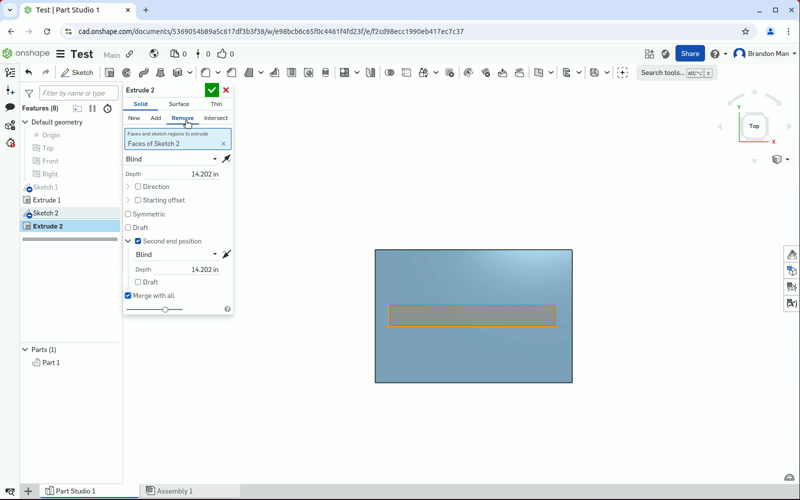
key(enter)
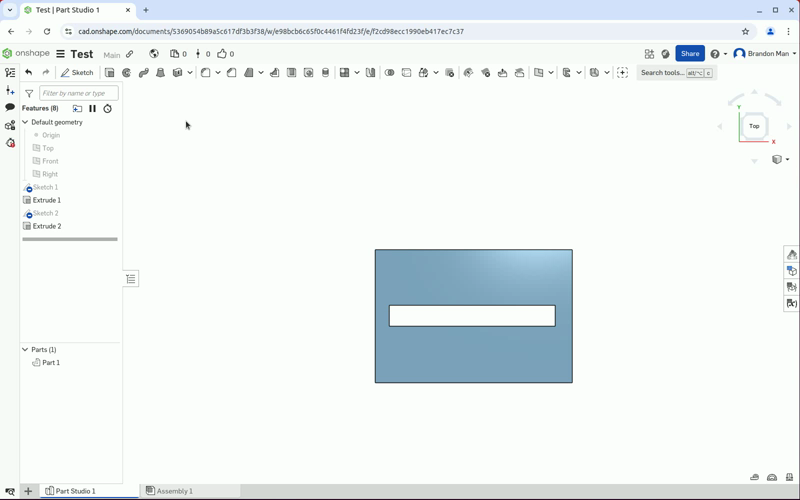
key(shift+h)
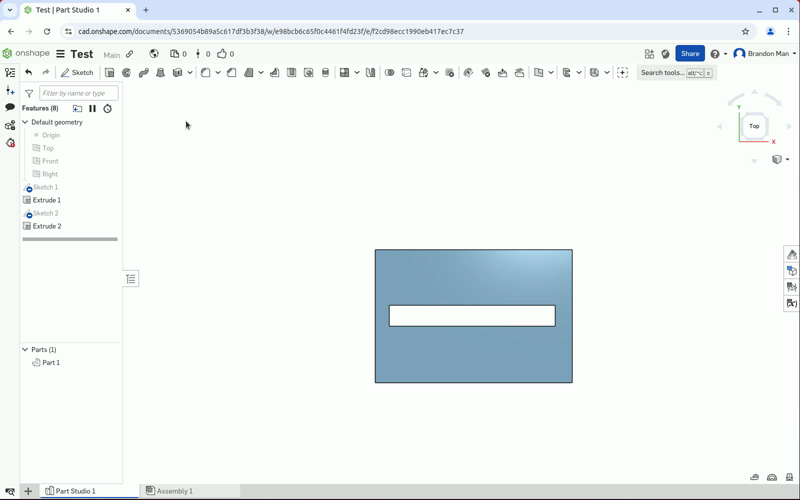
key(shift+h)
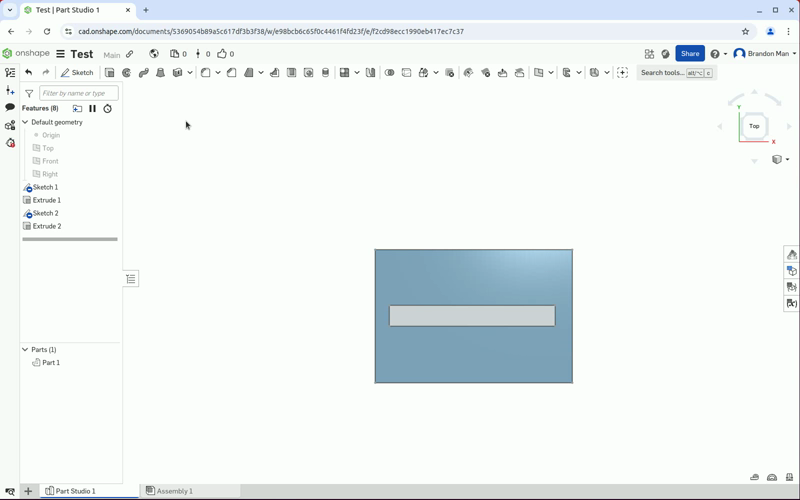
key(shift+7)
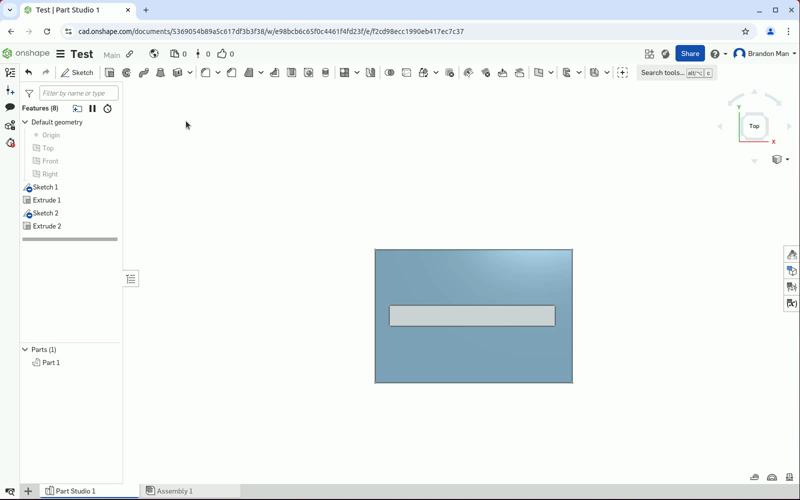
key(up, 3)
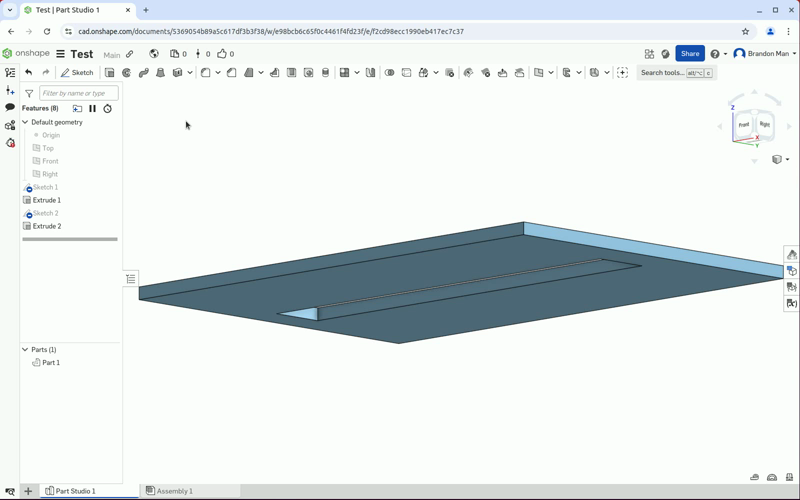
key(left, 3)
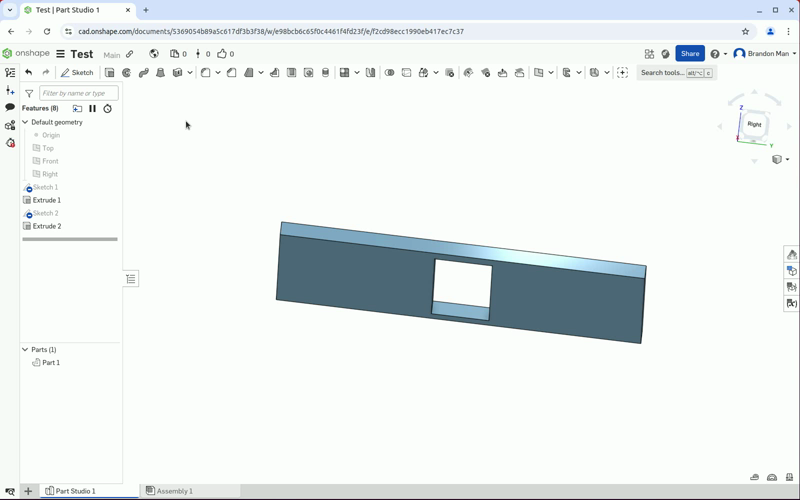
key(right, 3)
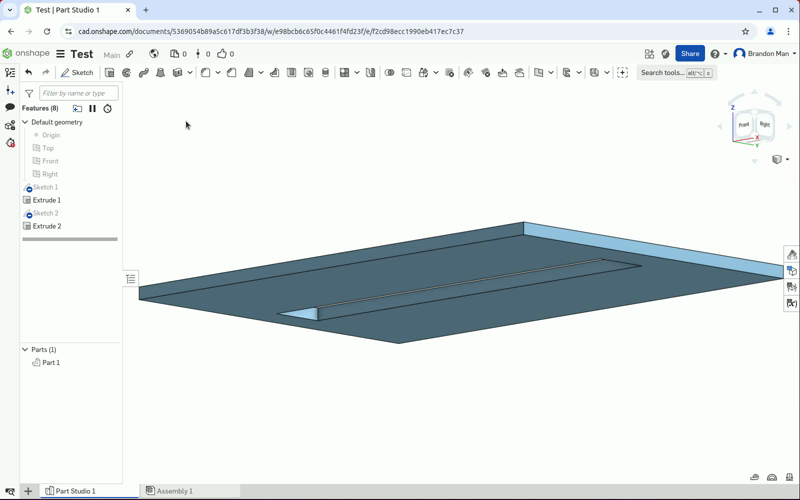
key(down, 3)
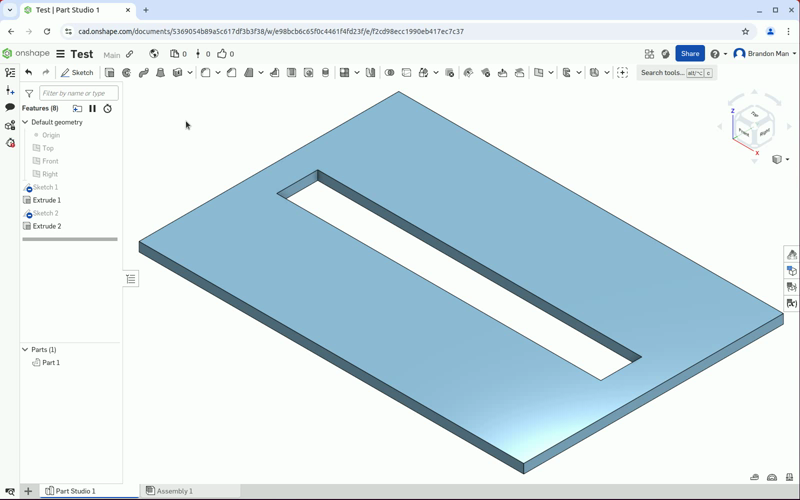
mouse_move(73, 189)
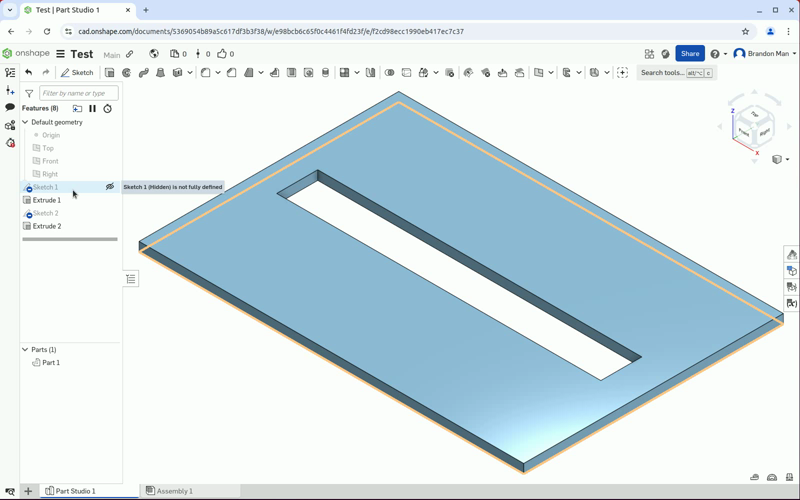
click(73, 189)